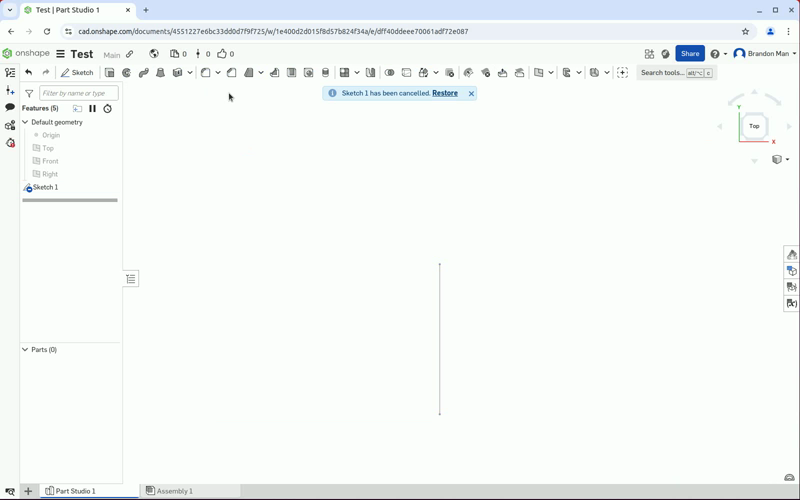
key(shift+h)
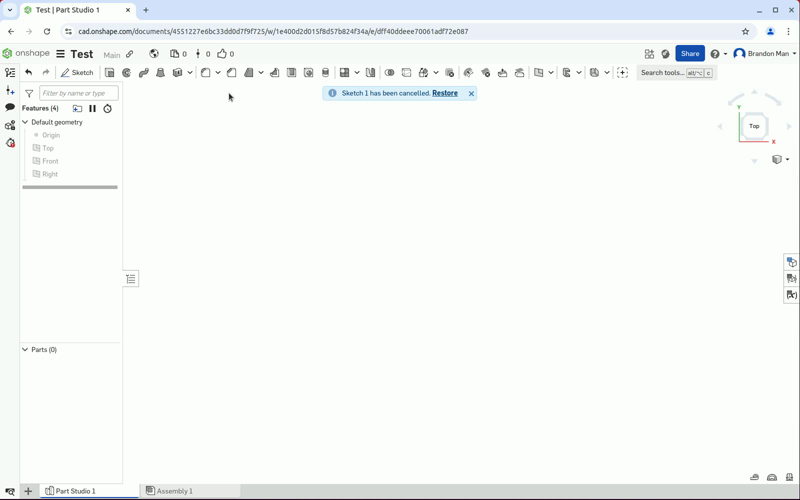
mouse_move(73, 352)
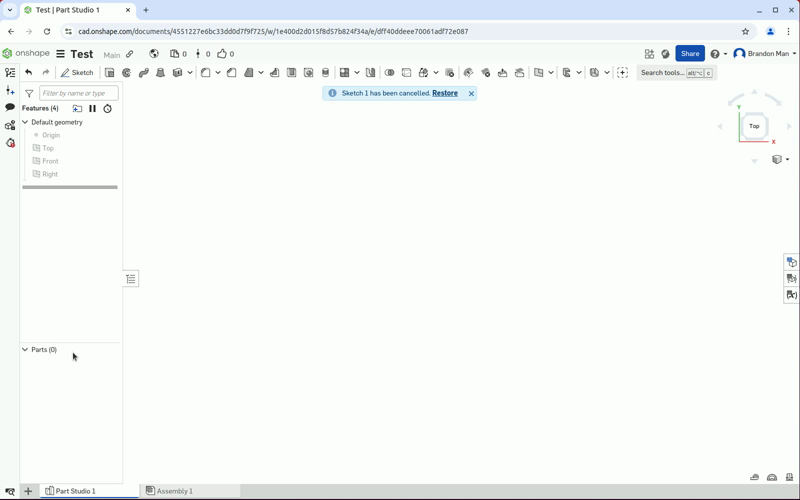
key(y)
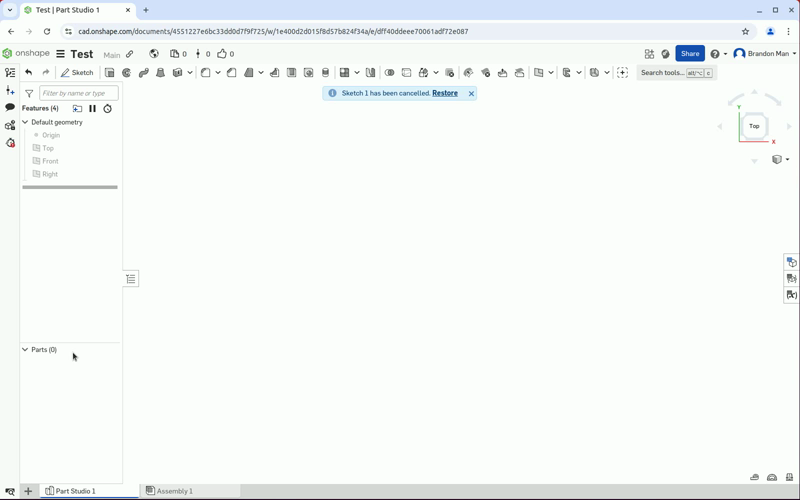
key(shift+p)
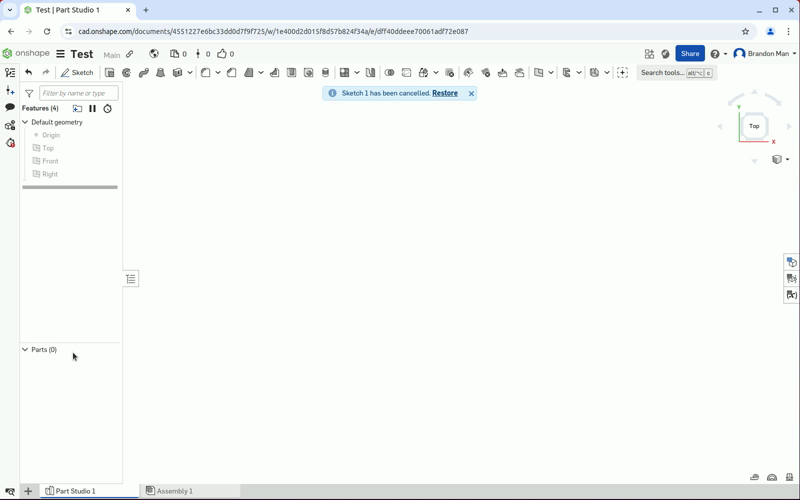
key(space)
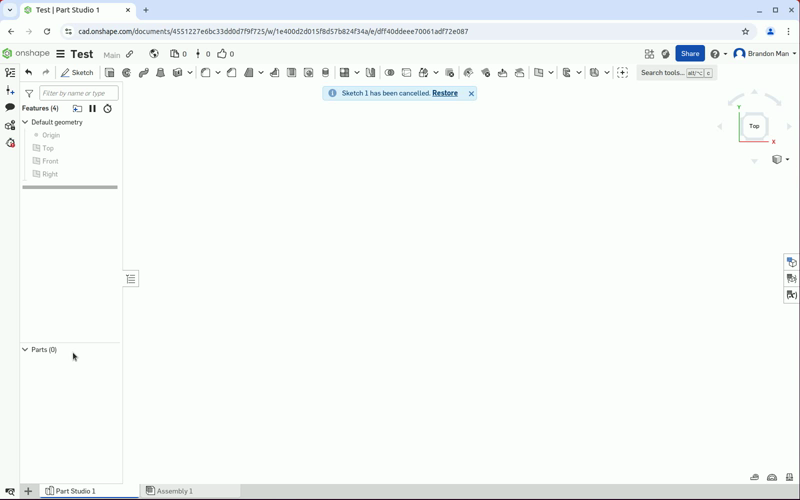
key_down(shift)
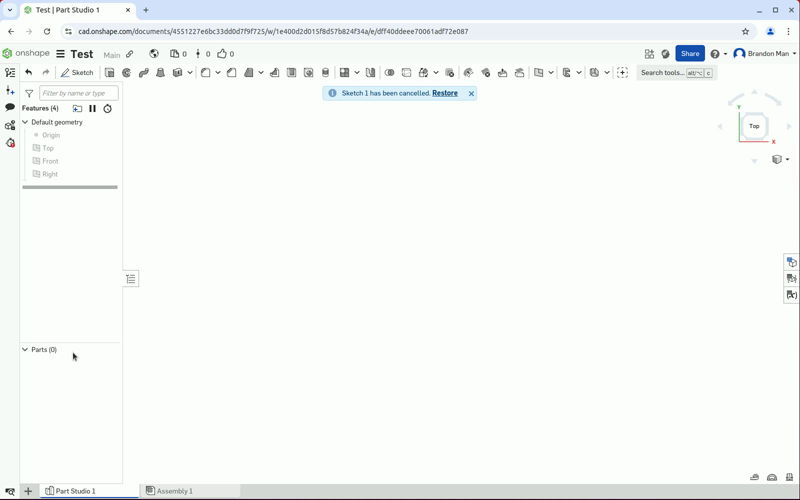
key(up)
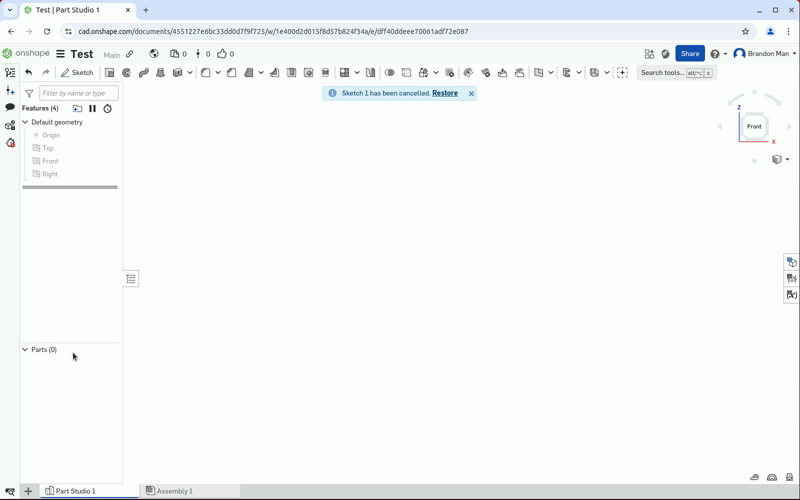
key_up(shift)
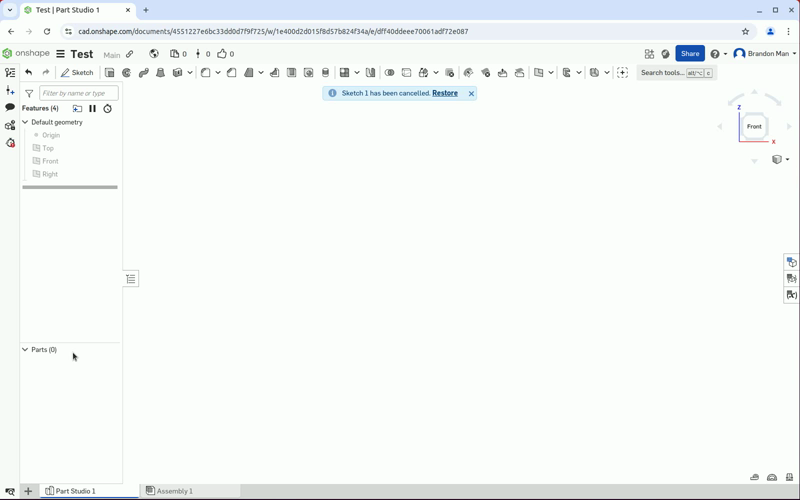
key(space)
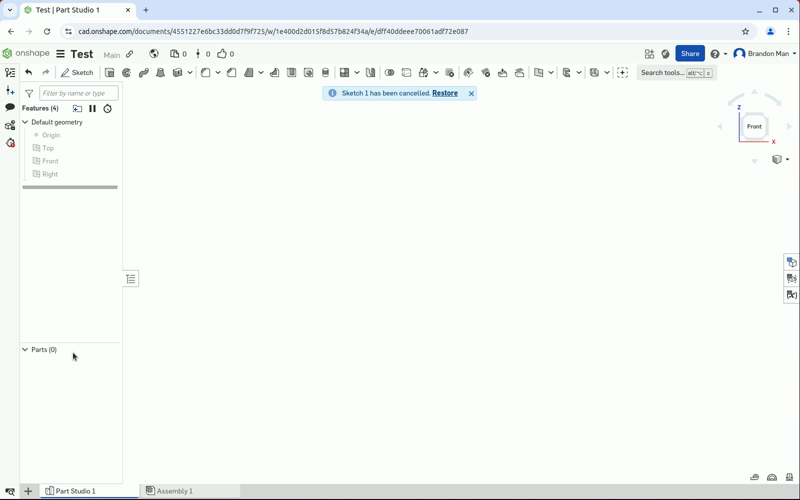
key_down(shift)
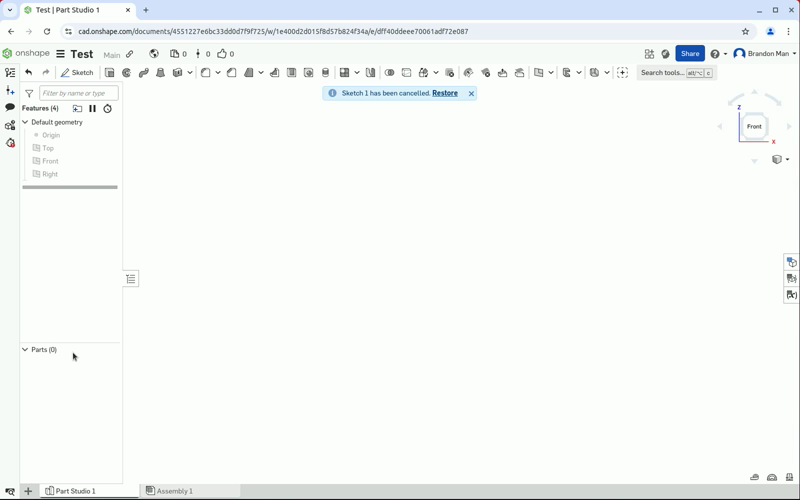
key(left)
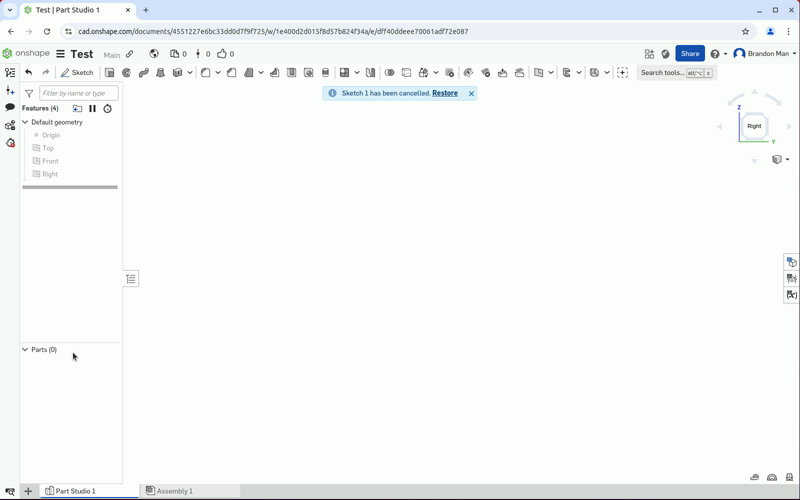
key_up(shift)
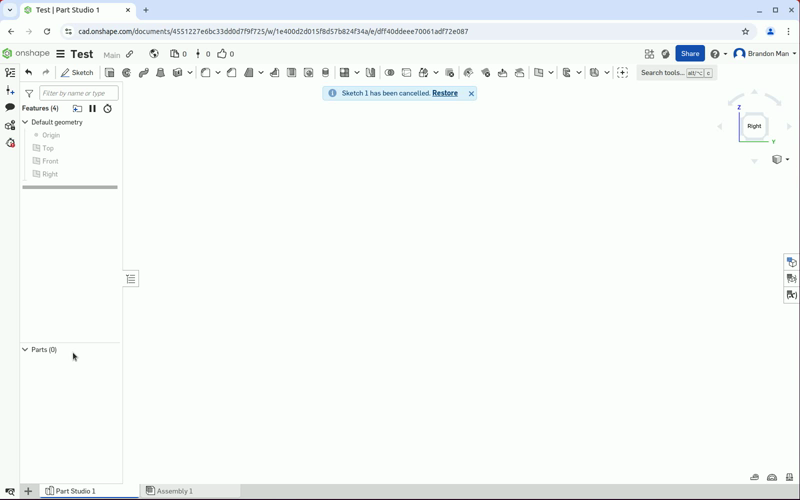
mouse_move(73, 352)
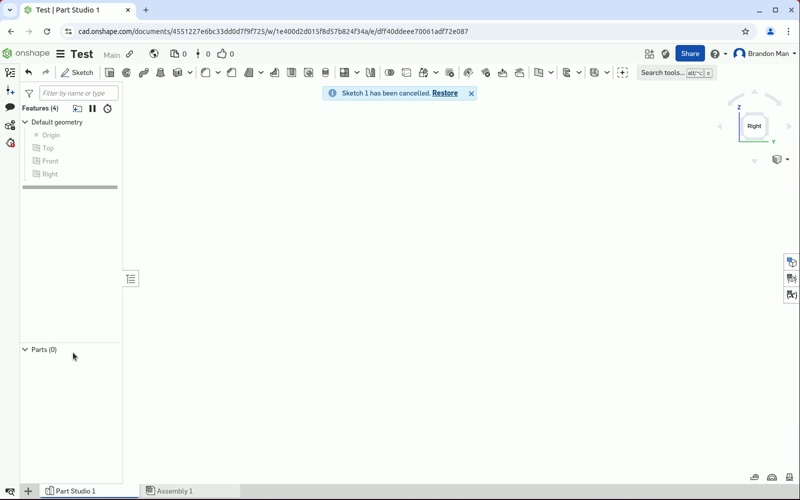
key(shift+y)
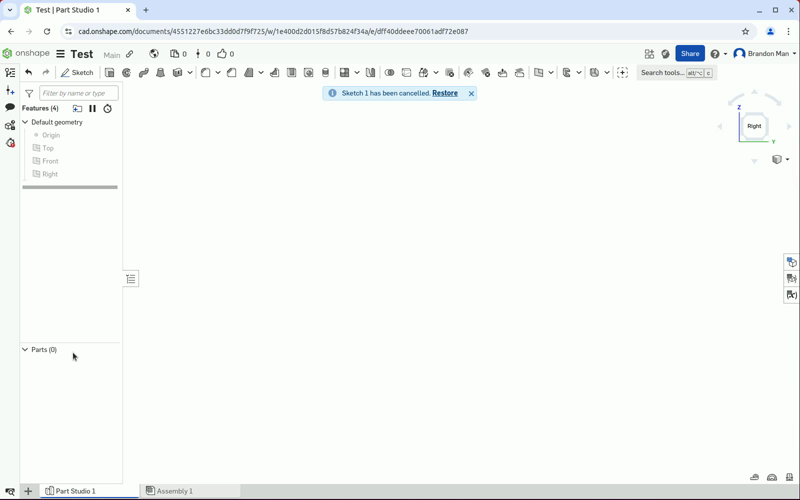
key(shift+s)
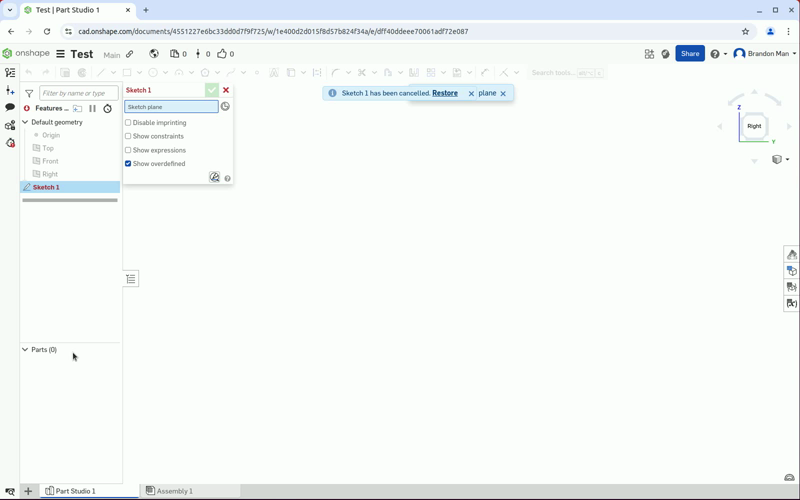
mouse_move(73, 176)
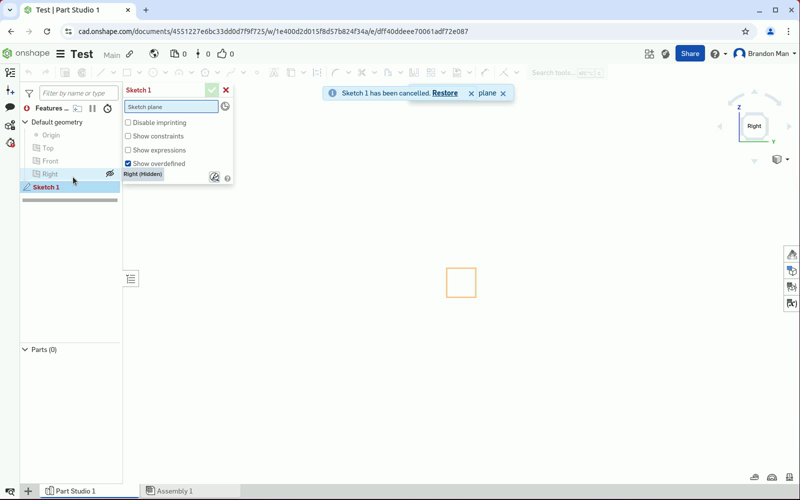
click(73, 176)
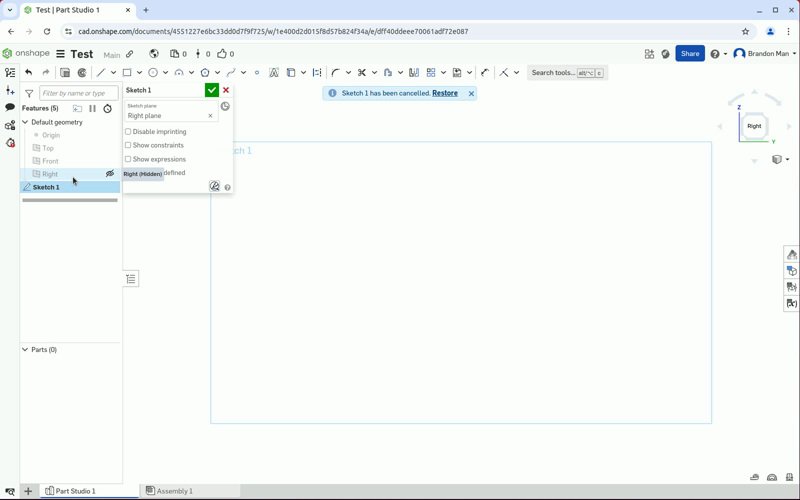
mouse_move(73, 352)
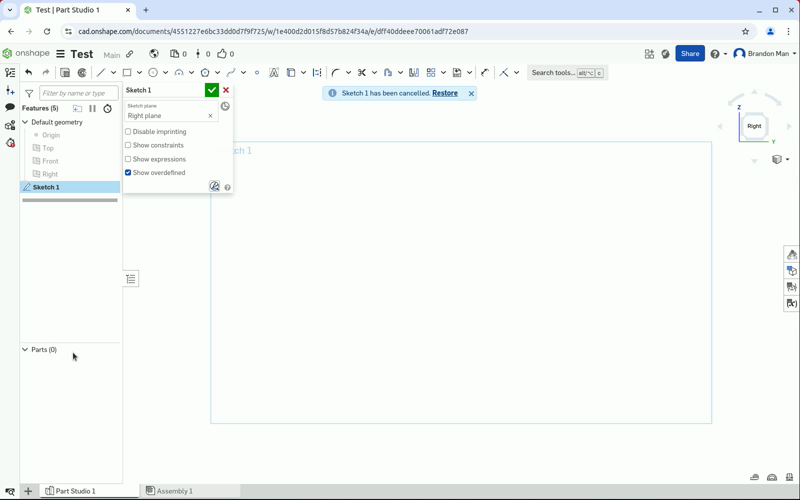
key(y)
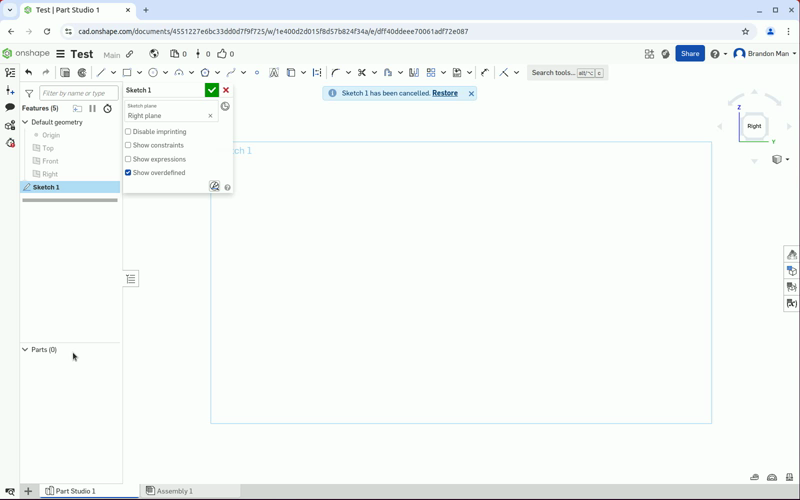
key(l)
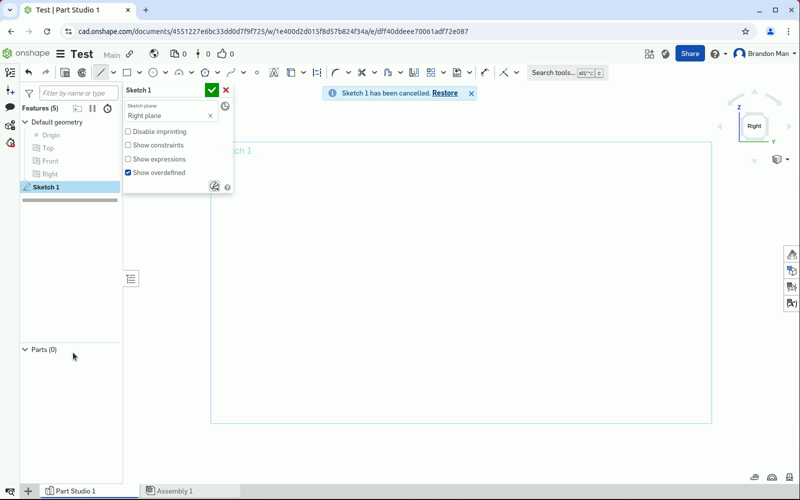
key_down(shift)
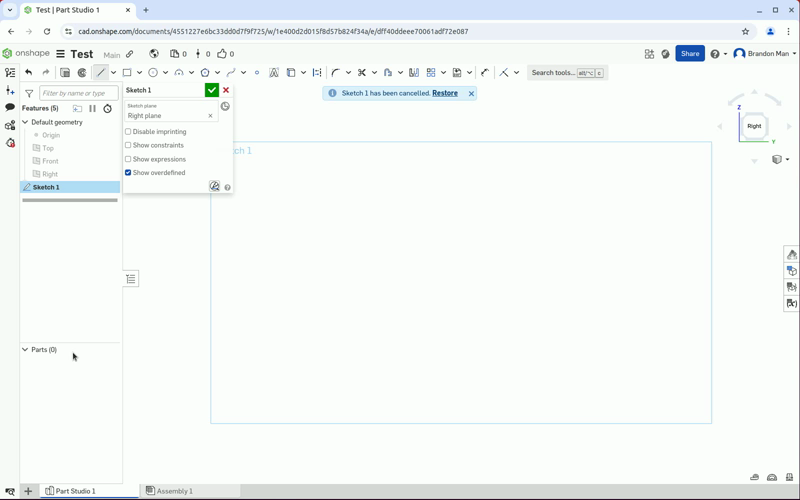
mouse_move(460, 282)
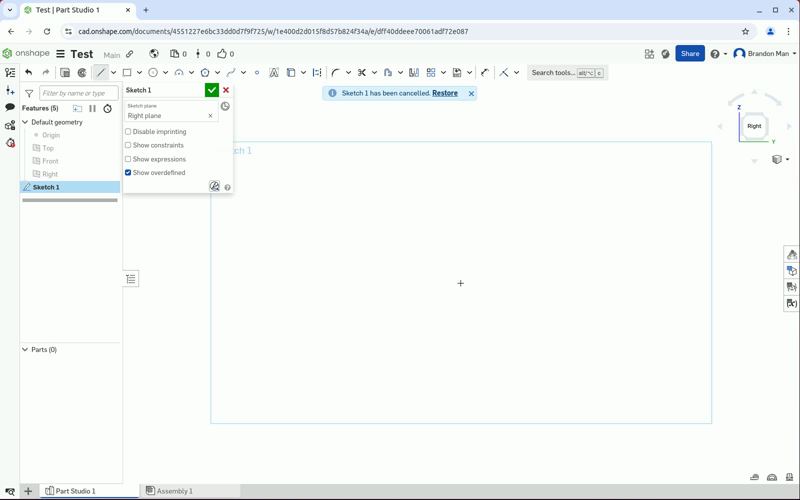
click(460, 282)
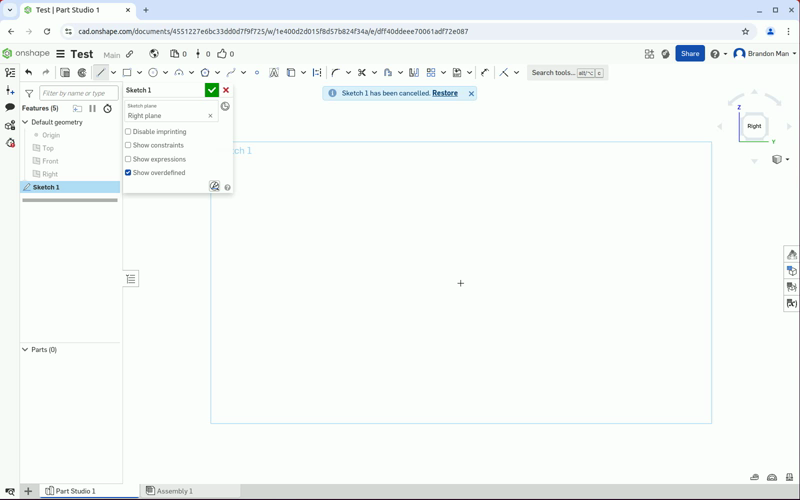
key_up(shift)
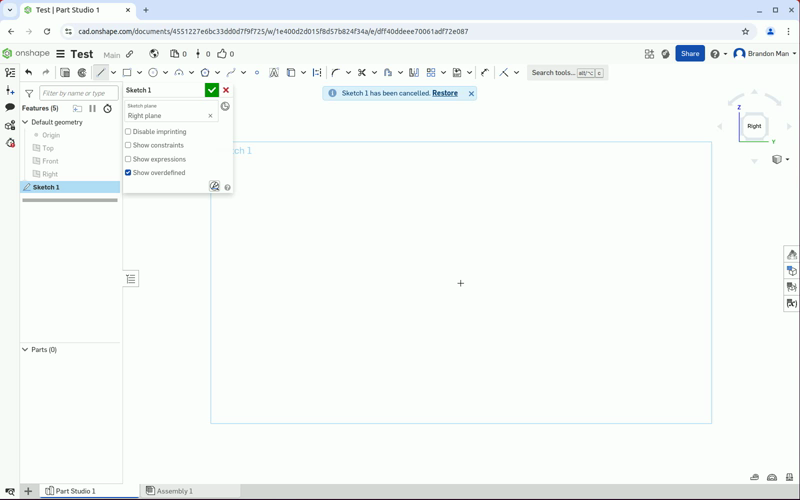
key_down(shift)
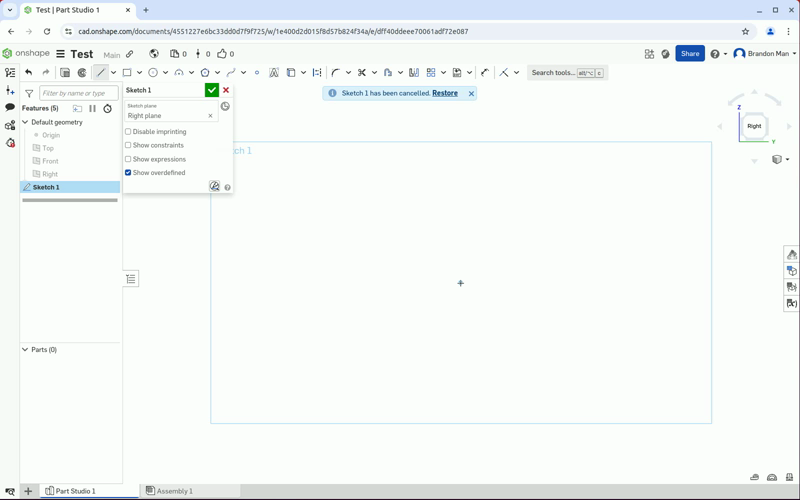
mouse_move(573, 282)
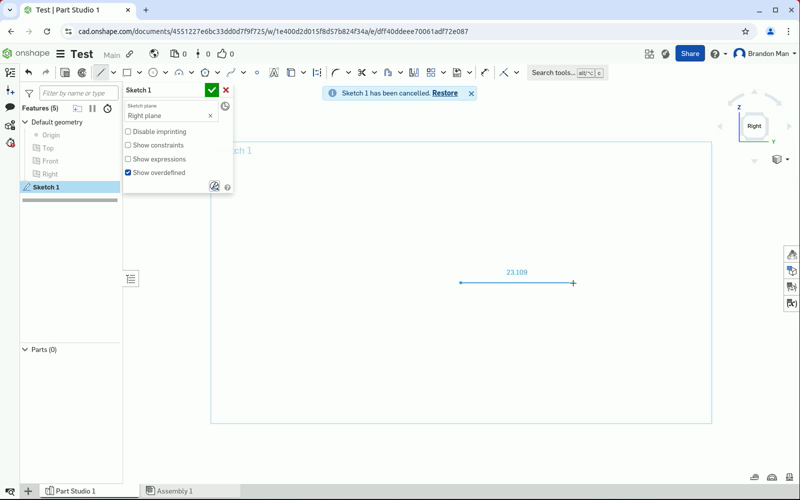
click(573, 282)
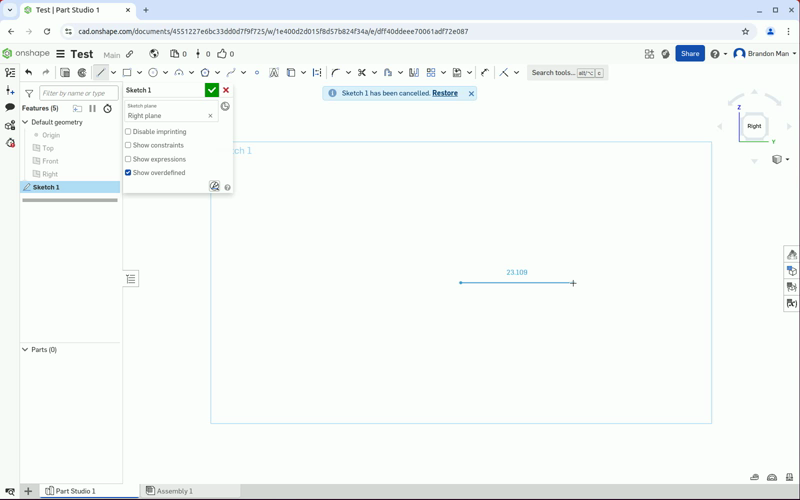
key_up(shift)
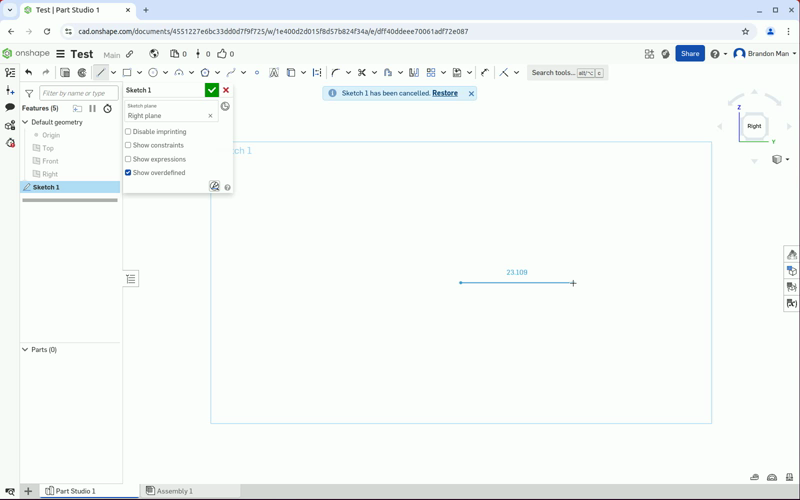
key_down(shift)
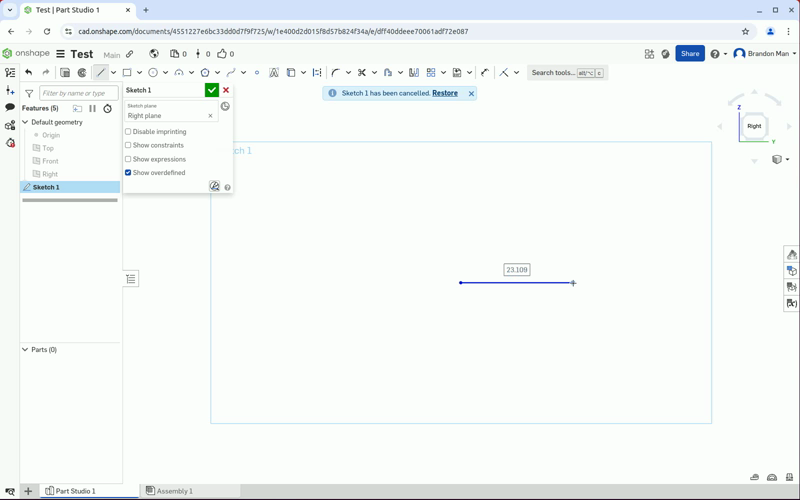
mouse_move(573, 170)
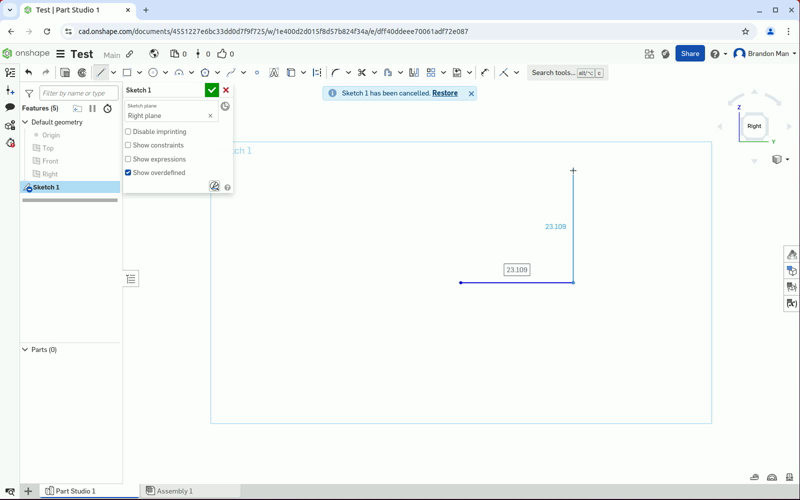
click(573, 170)
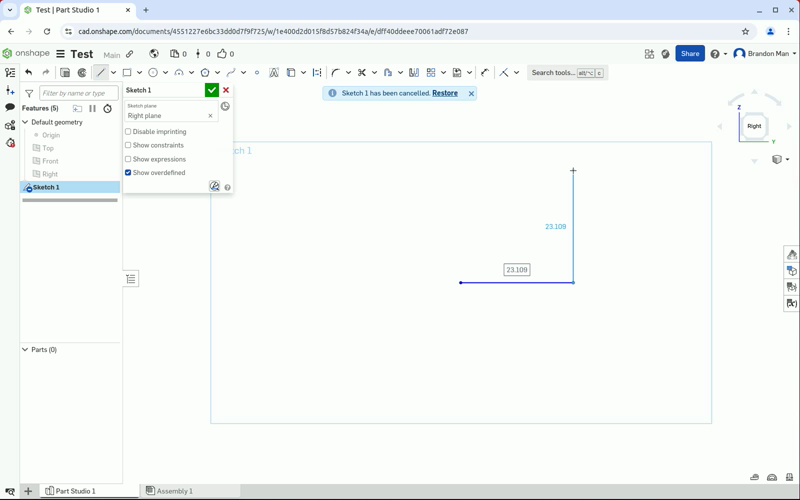
key_up(shift)
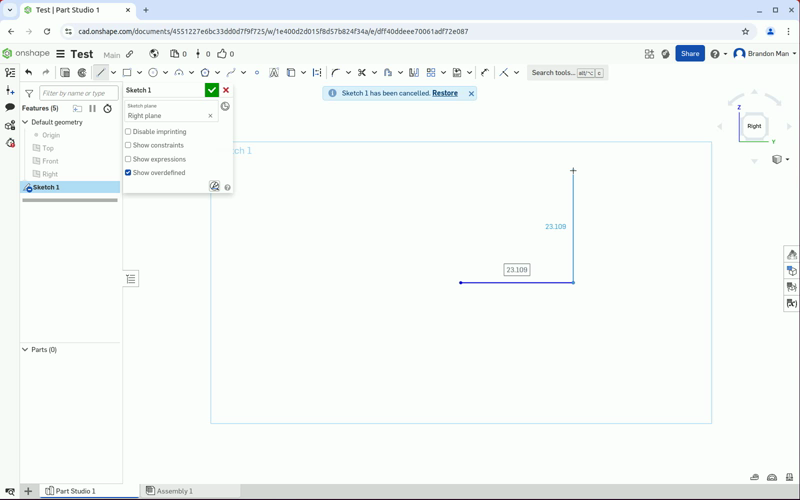
key_down(shift)
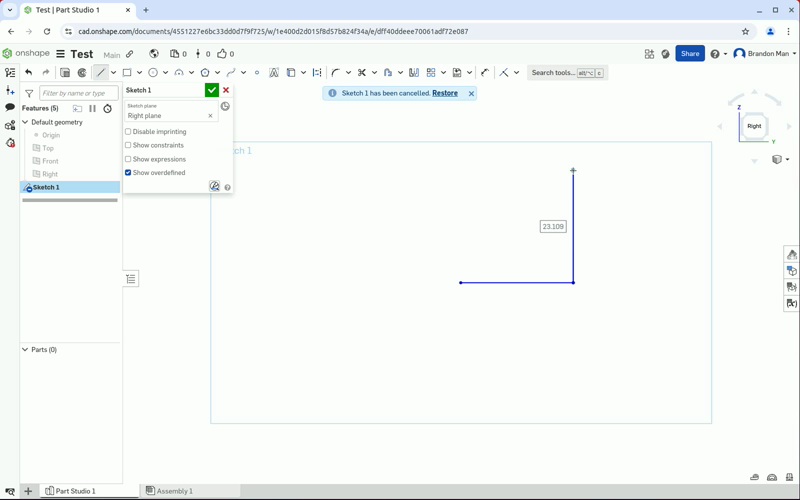
mouse_move(589, 170)
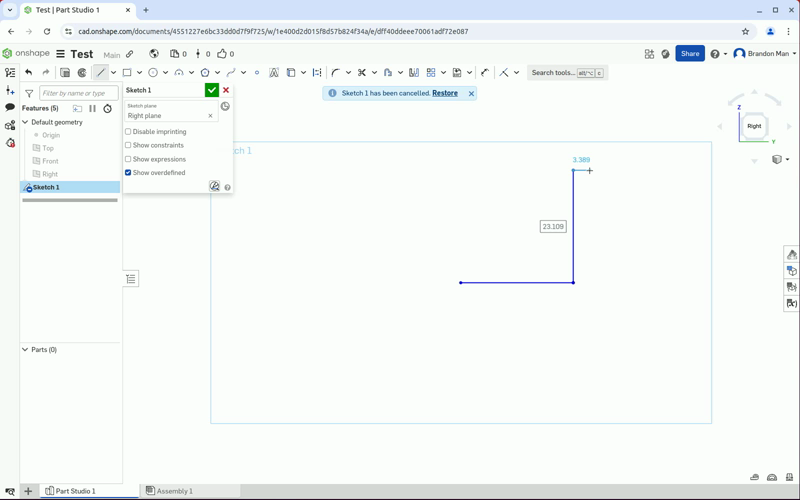
mouse_move(517, 170)
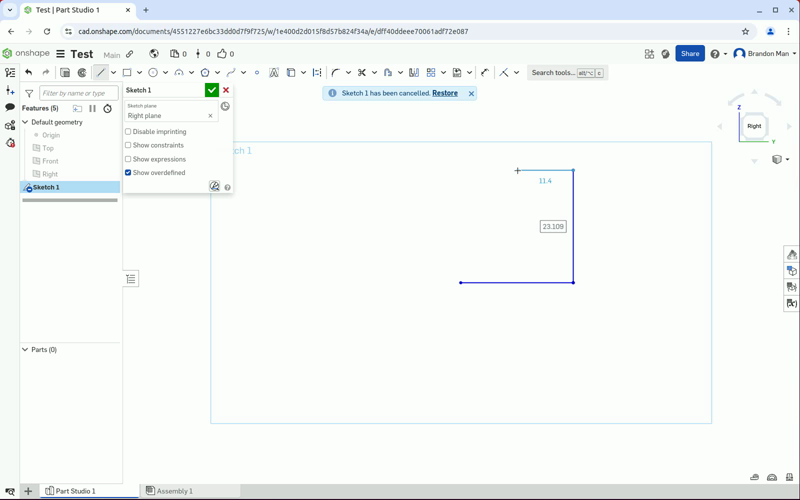
click(517, 170)
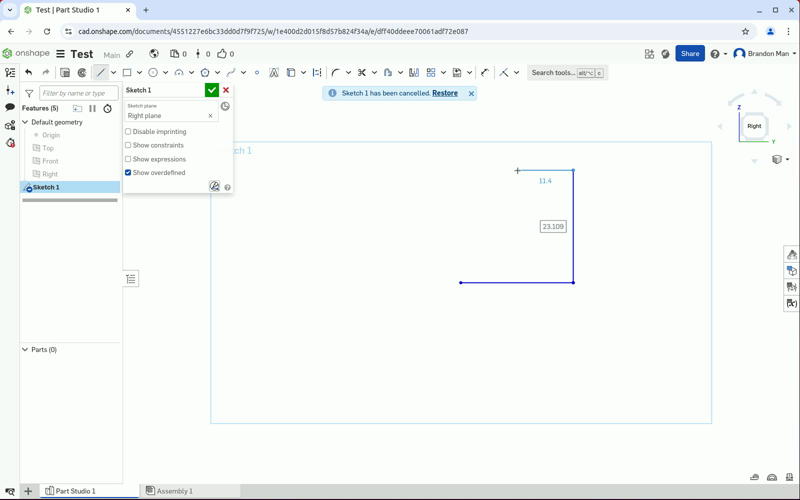
key_up(shift)
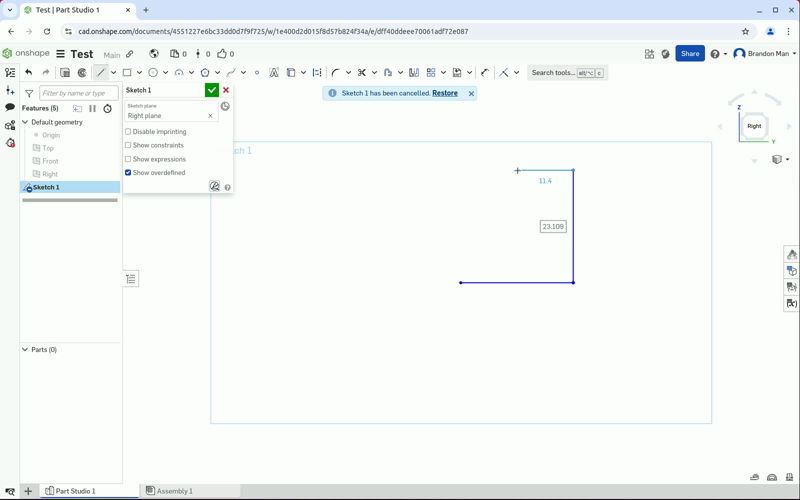
key_down(shift)
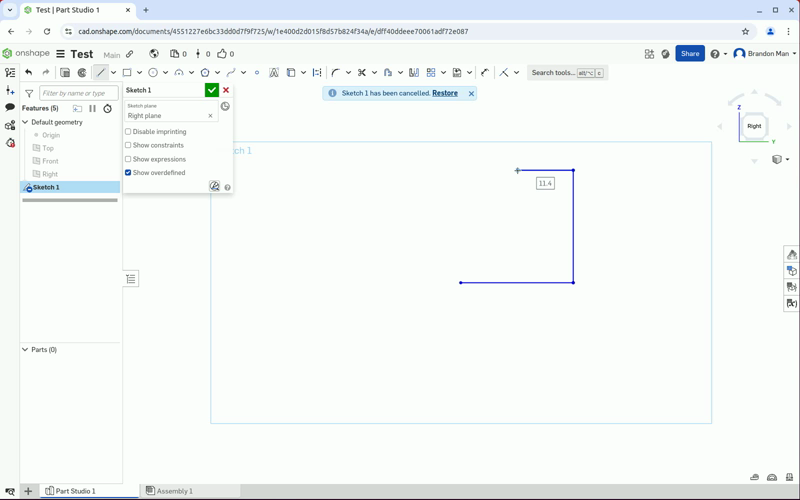
mouse_move(460, 226)
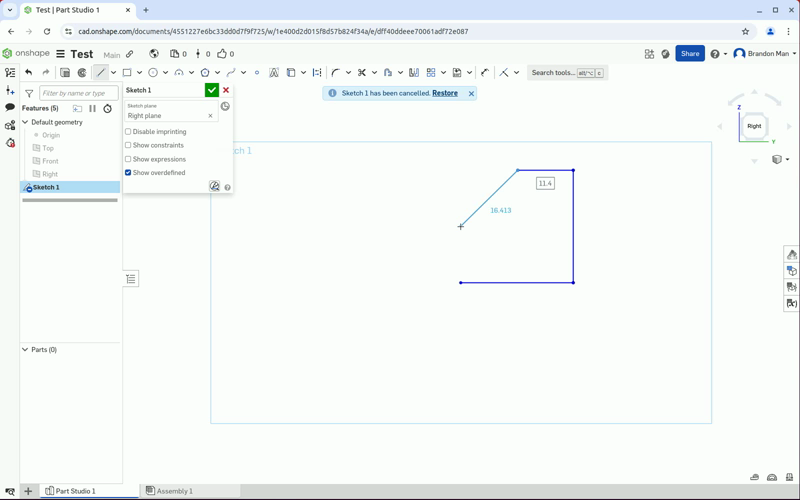
click(460, 226)
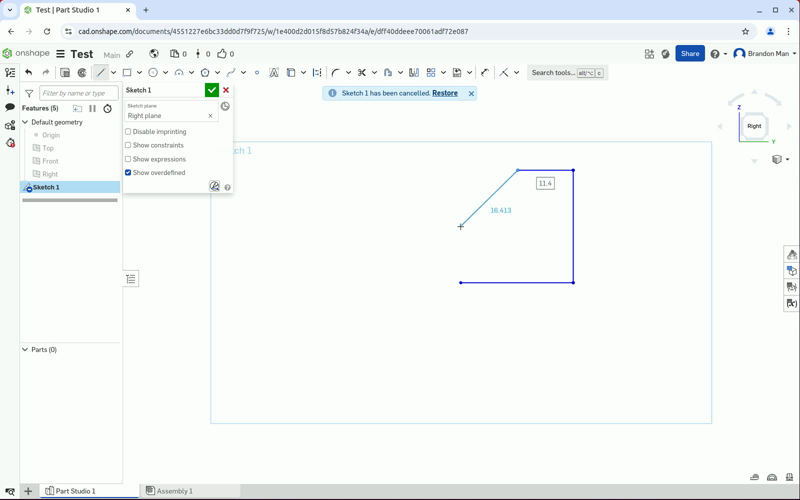
key_up(shift)
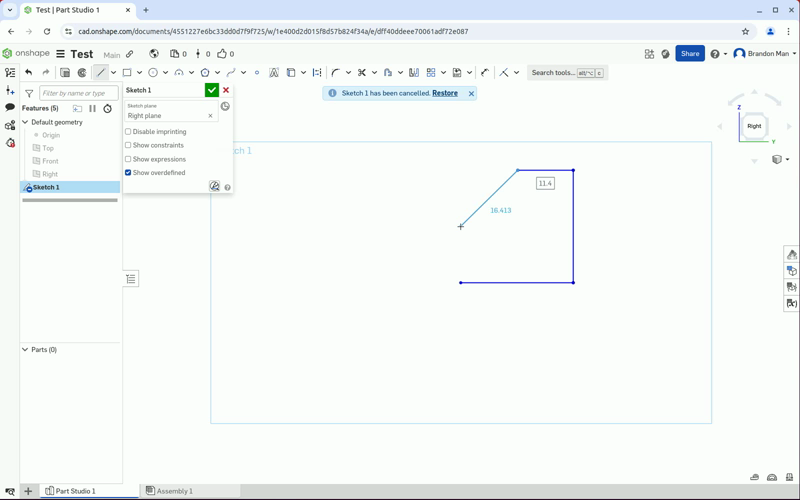
mouse_move(490, 226)
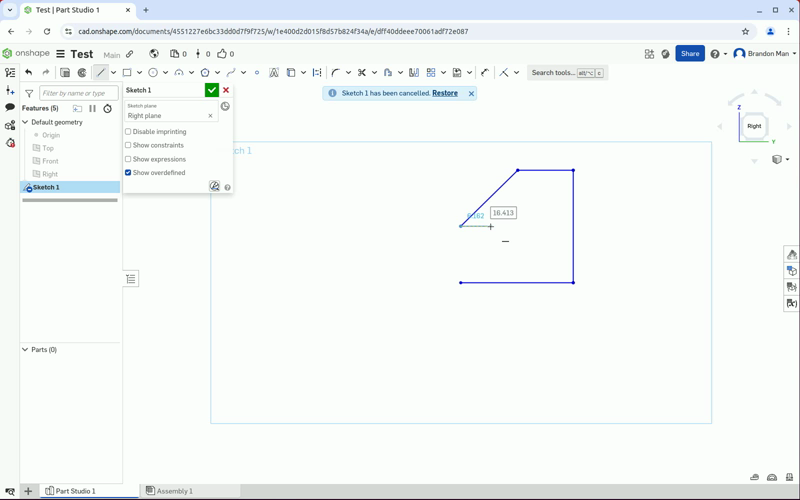
key_down(shift)
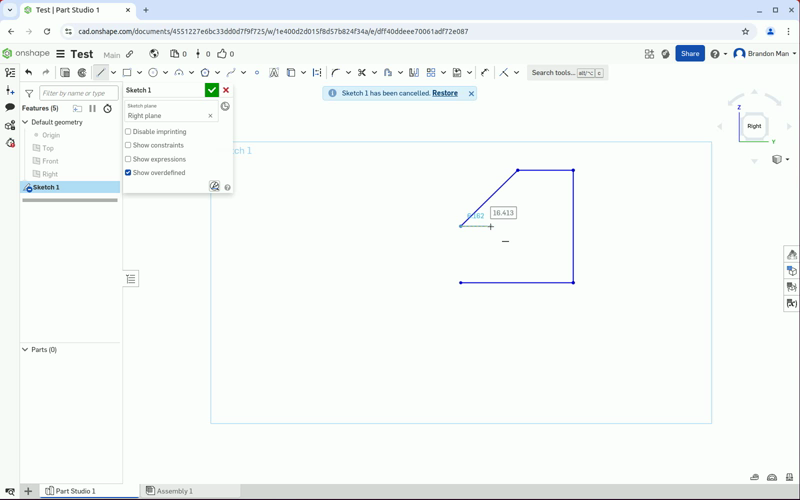
mouse_move(460, 282)
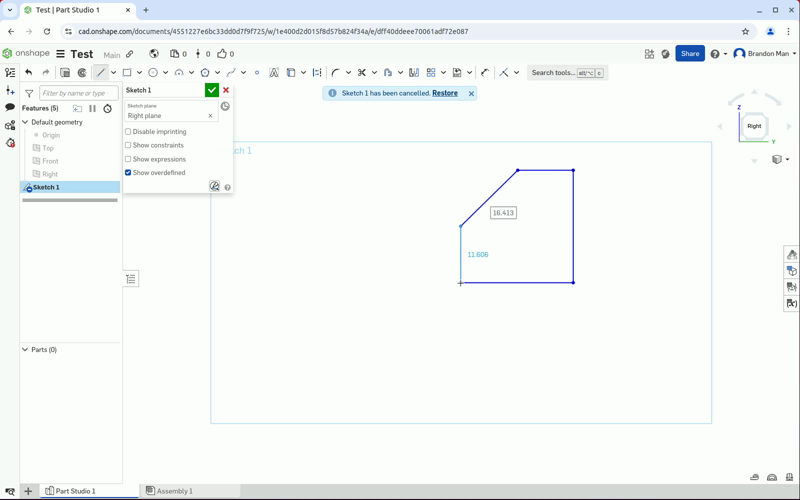
key_up(shift)
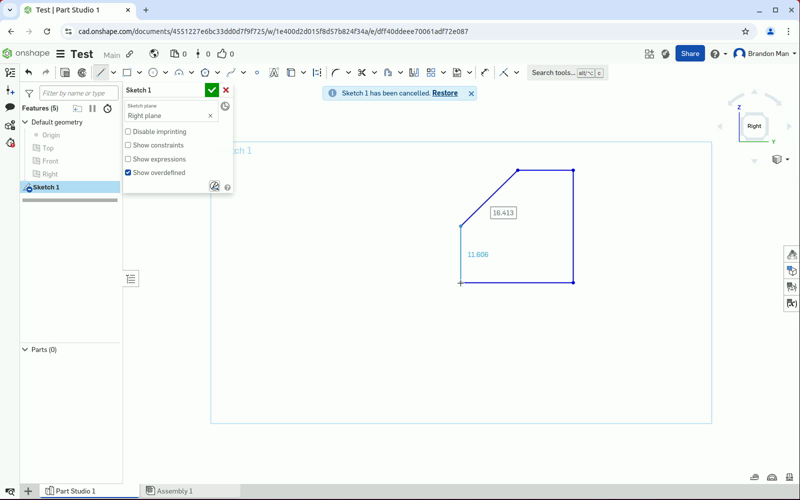
click(460, 282)
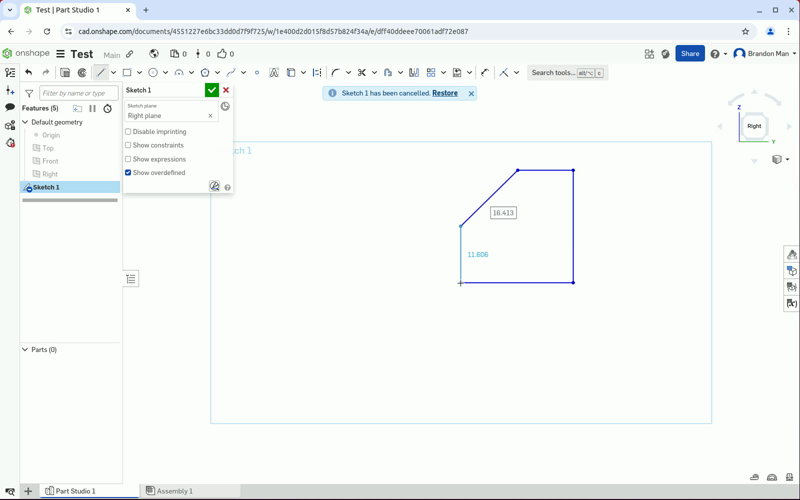
key(esc)
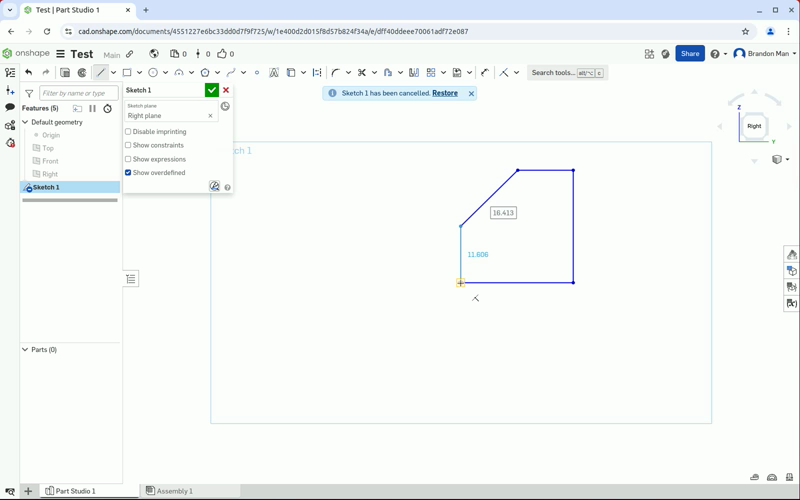
mouse_move(498, 240)
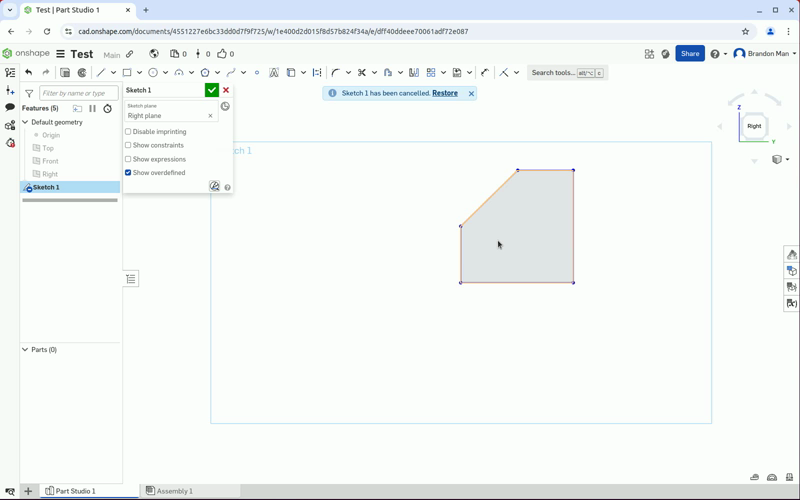
click(498, 240)
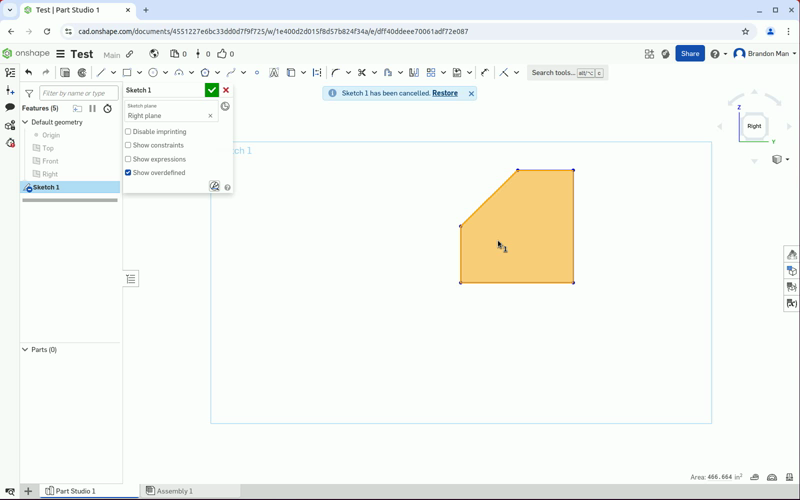
mouse_move(73, 352)
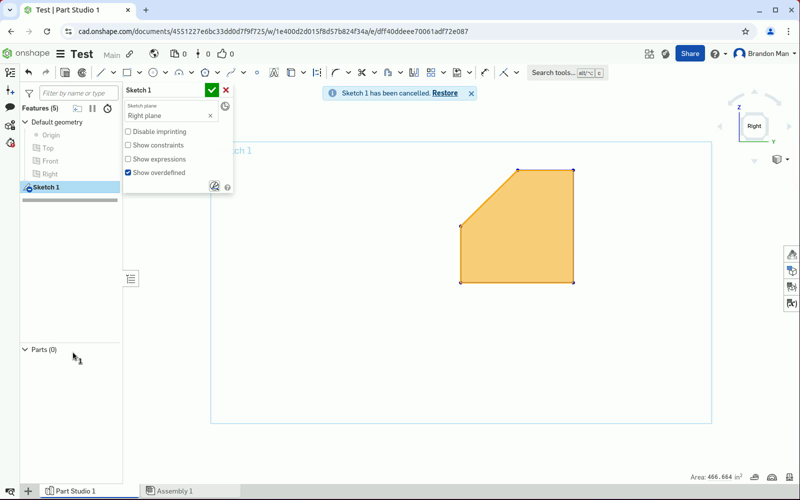
key(shift+y)
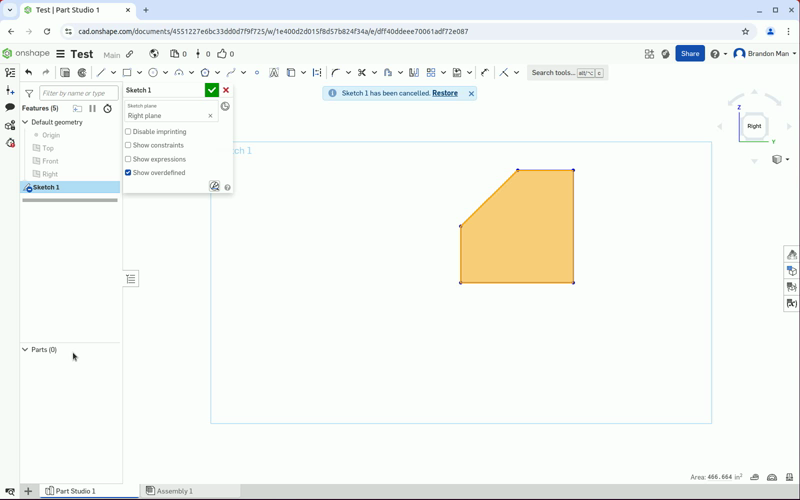
key(shift+e)
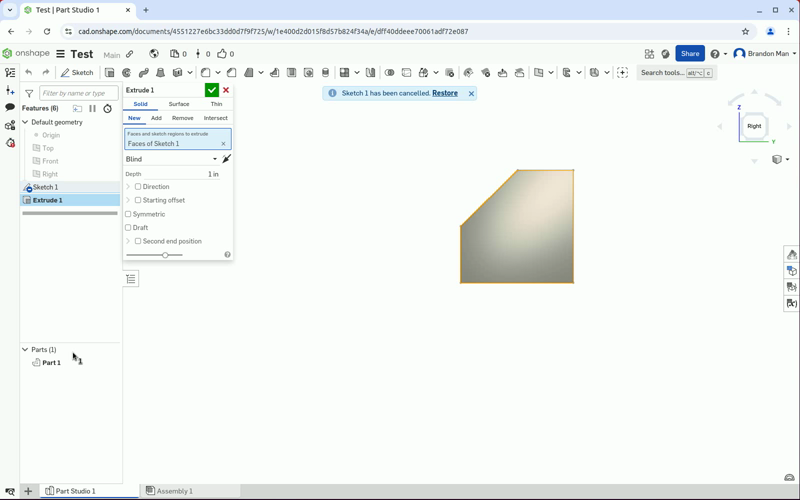
mouse_move(143, 106)
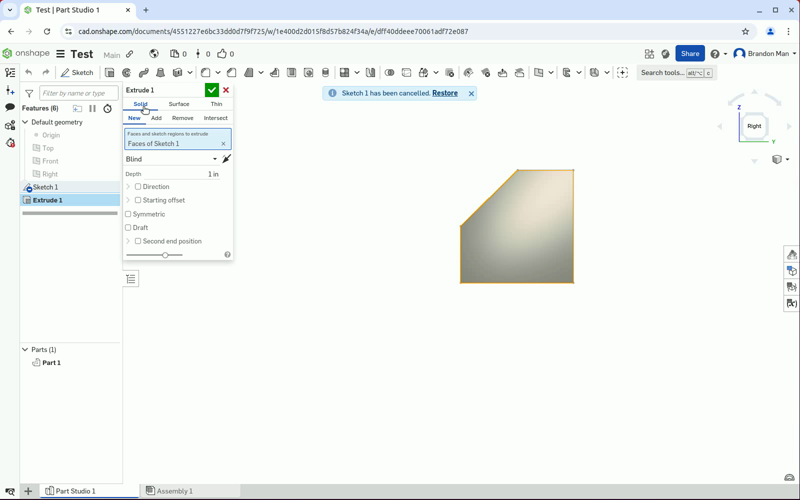
click(143, 106)
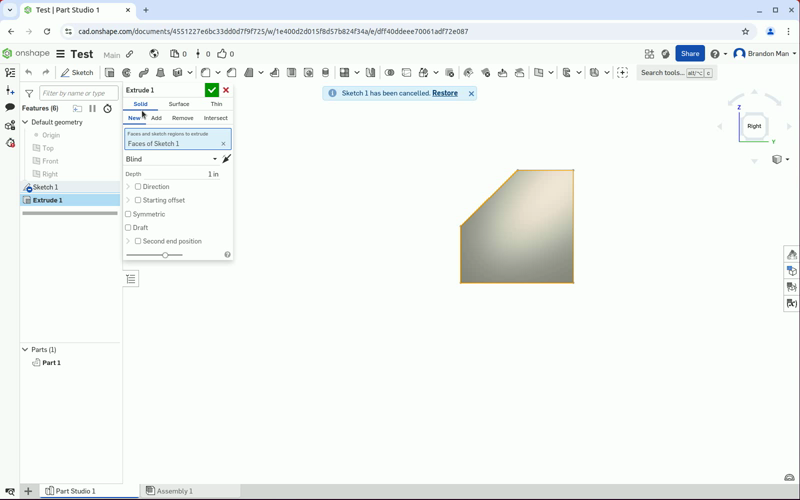
mouse_move(137, 120)
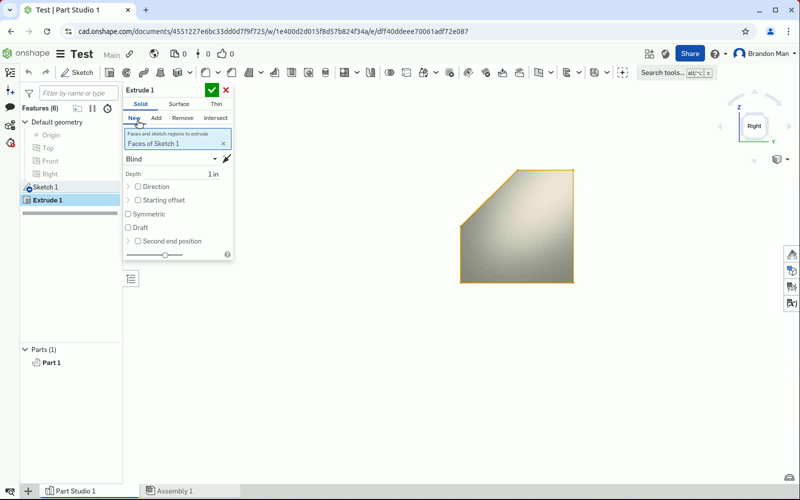
click(137, 120)
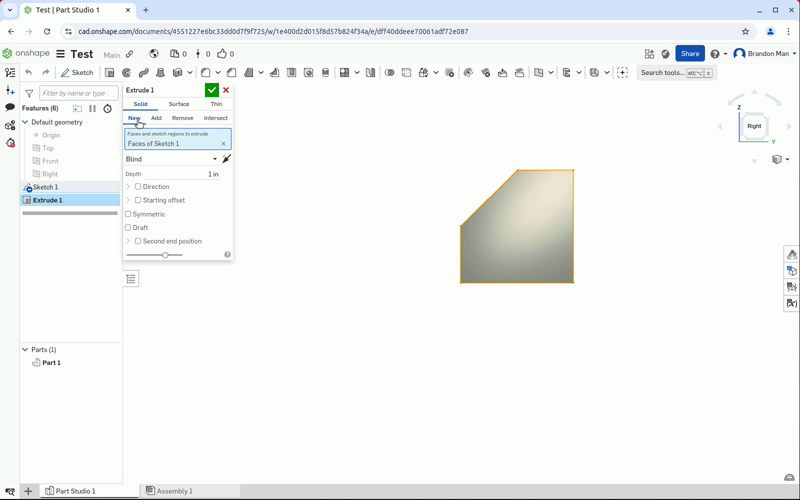
key(tab, 4)
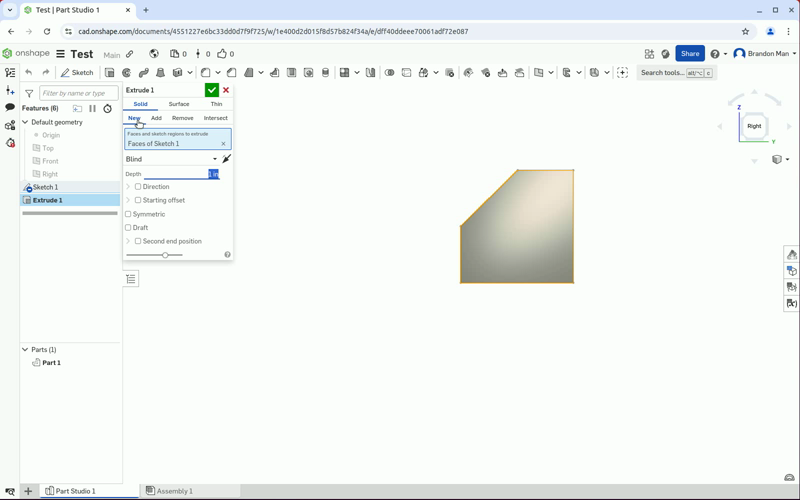
text(11.554)
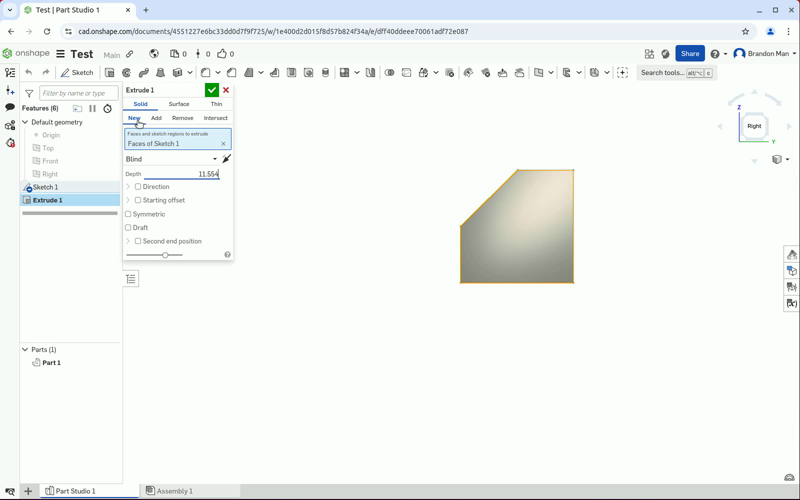
key(enter)
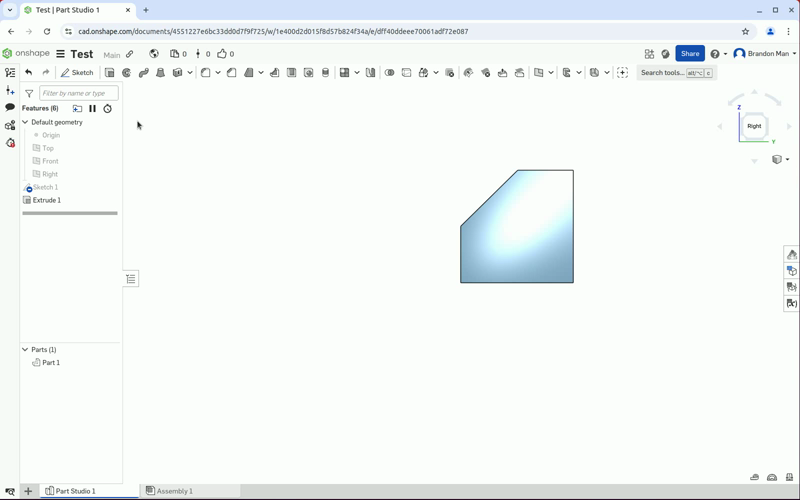
key(shift+h)
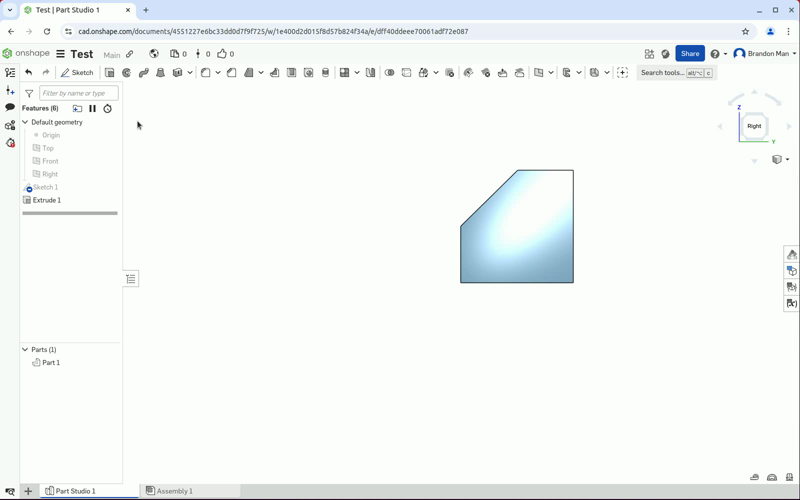
key(shift+h)
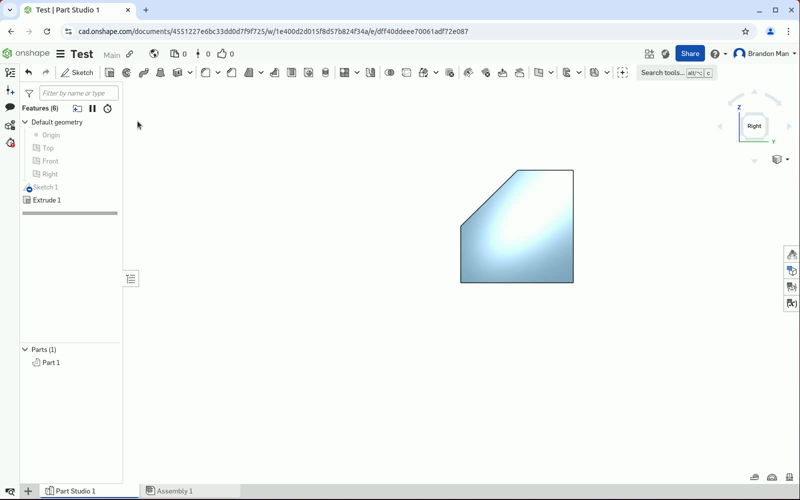
mouse_move(73, 189)
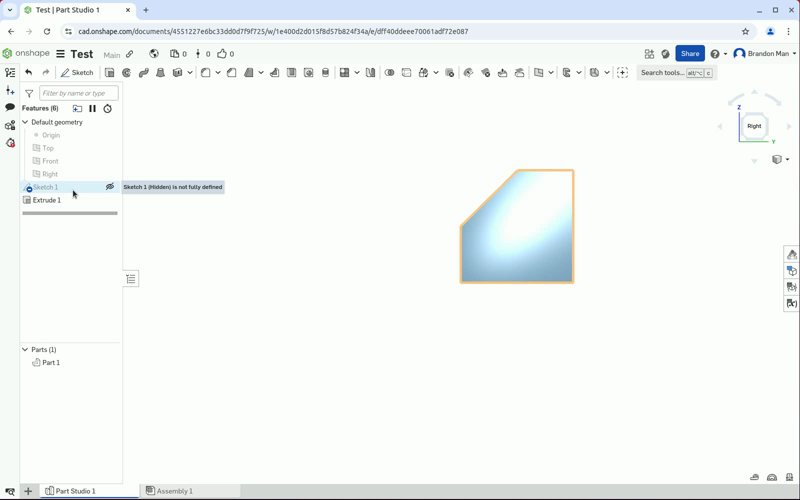
click(73, 189)
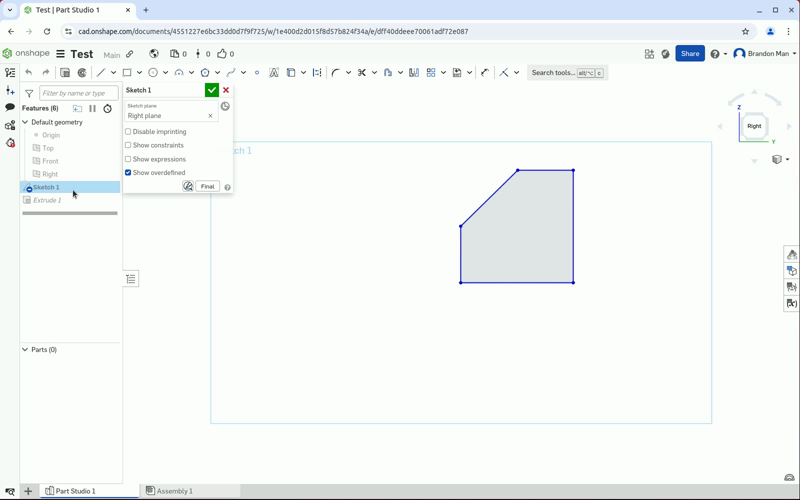
mouse_move(229, 92)
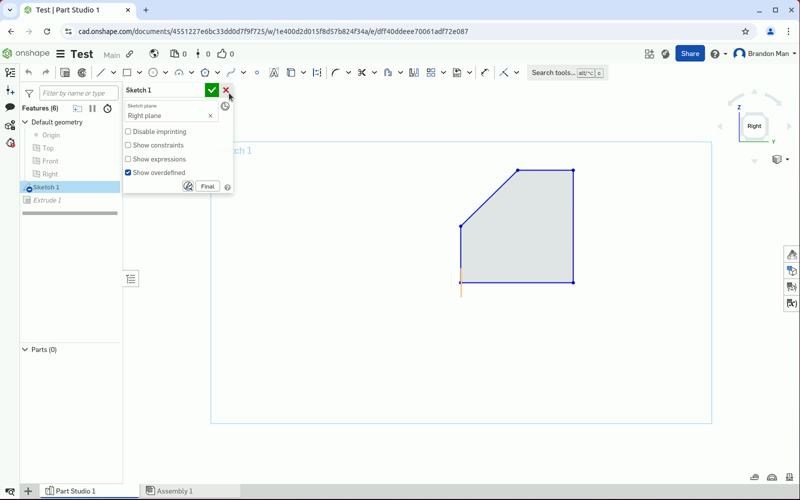
click(229, 92)
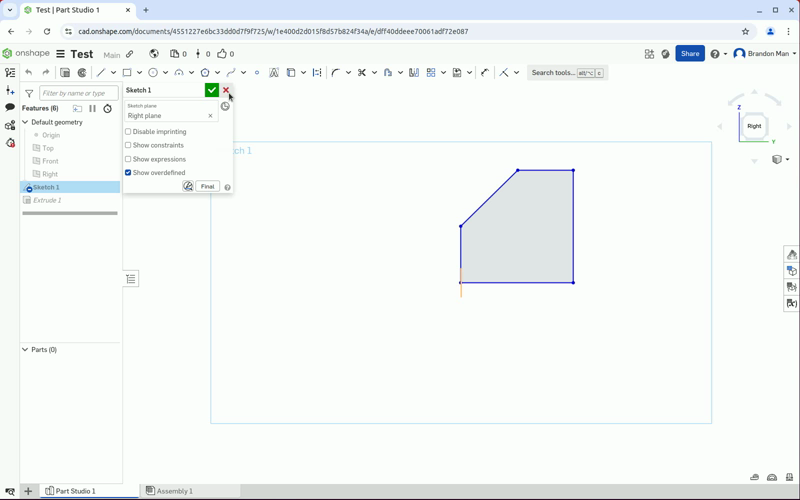
key(shift+s)
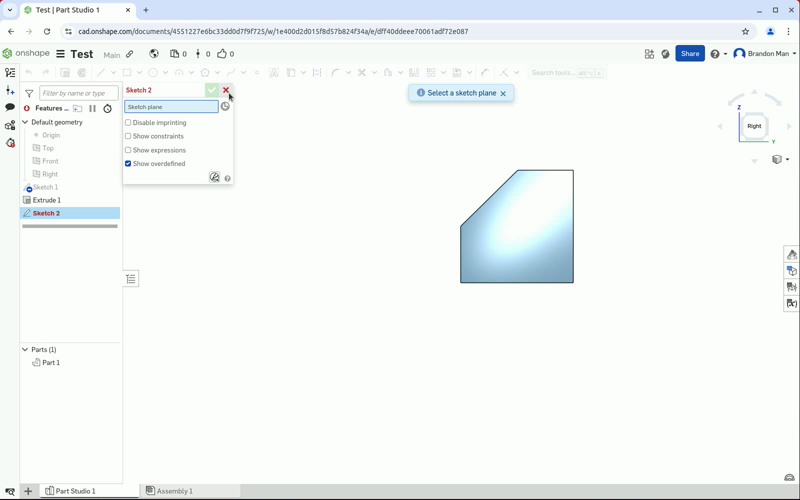
mouse_move(73, 176)
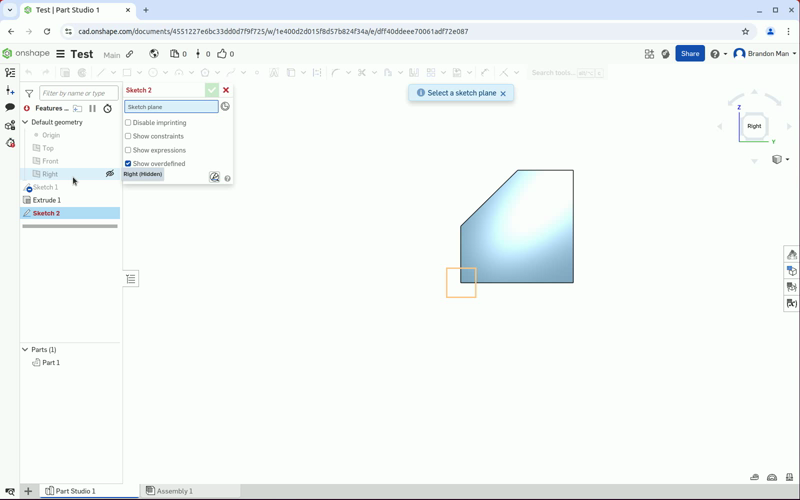
click(73, 176)
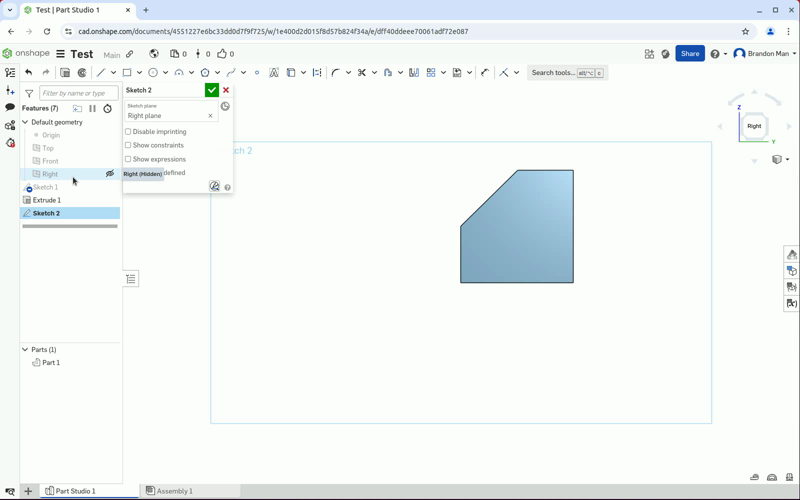
mouse_move(73, 352)
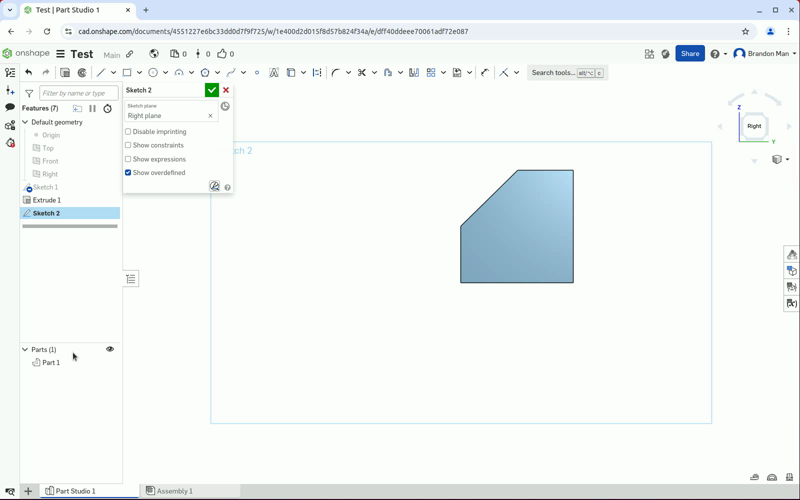
key(y)
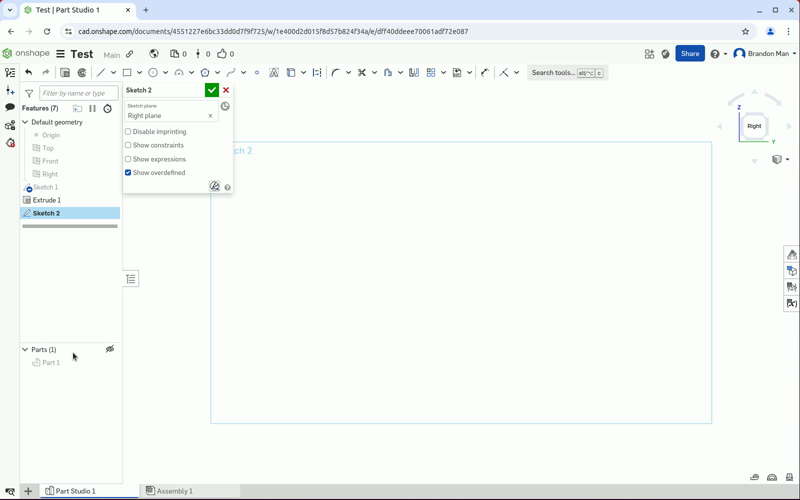
key(l)
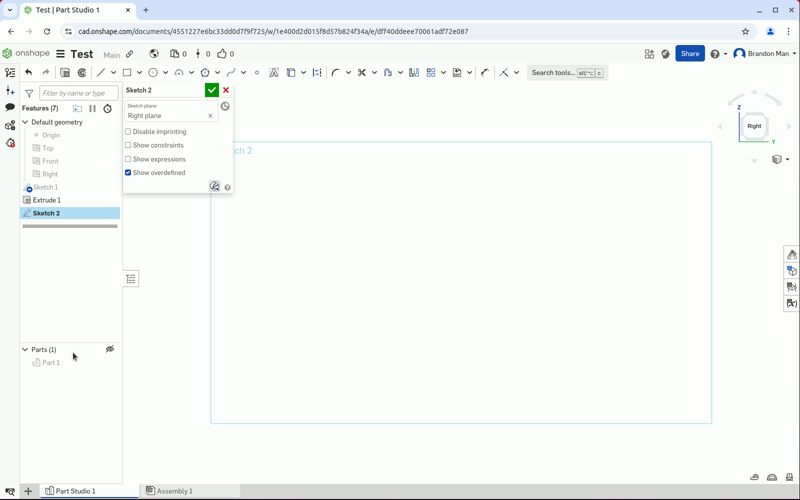
key_down(shift)
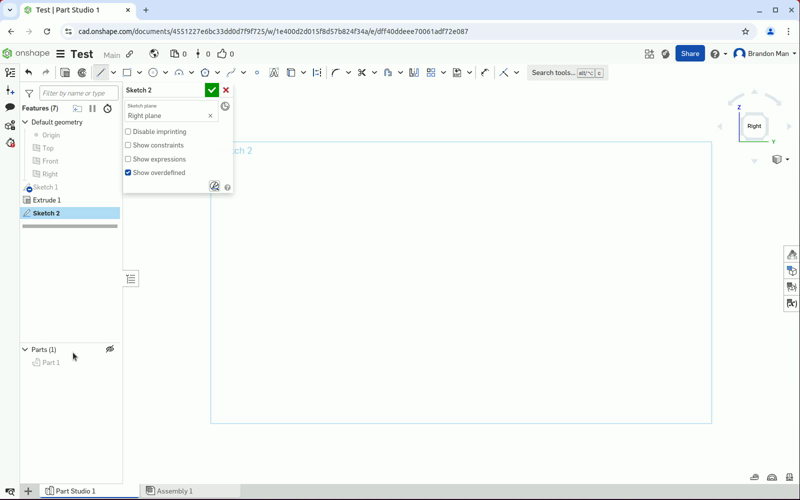
mouse_move(460, 282)
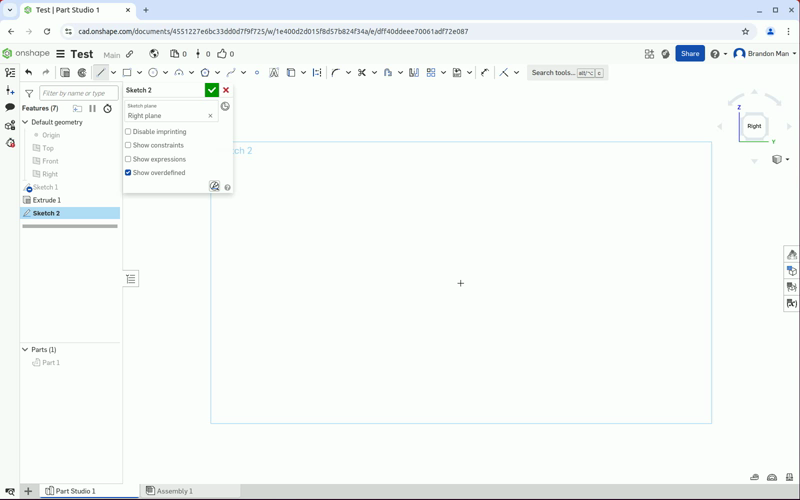
click(460, 282)
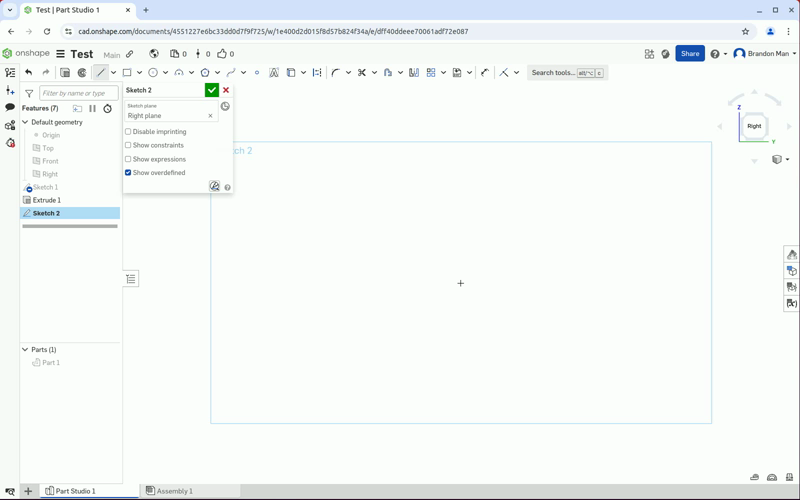
key_up(shift)
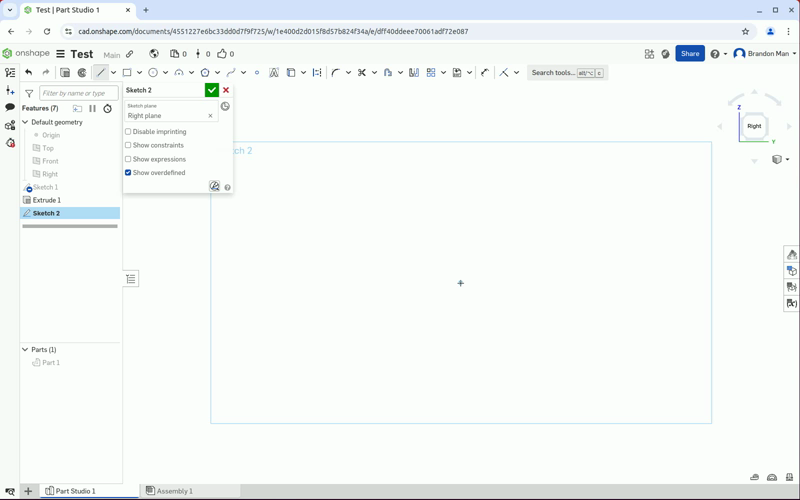
key_down(shift)
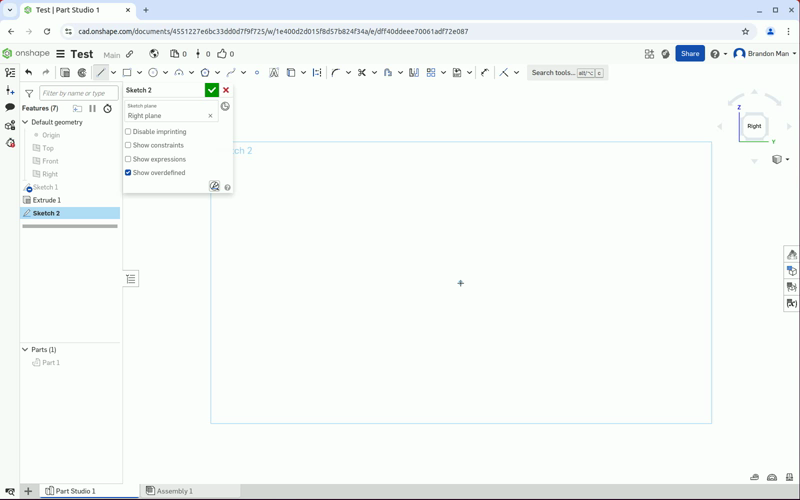
mouse_move(573, 282)
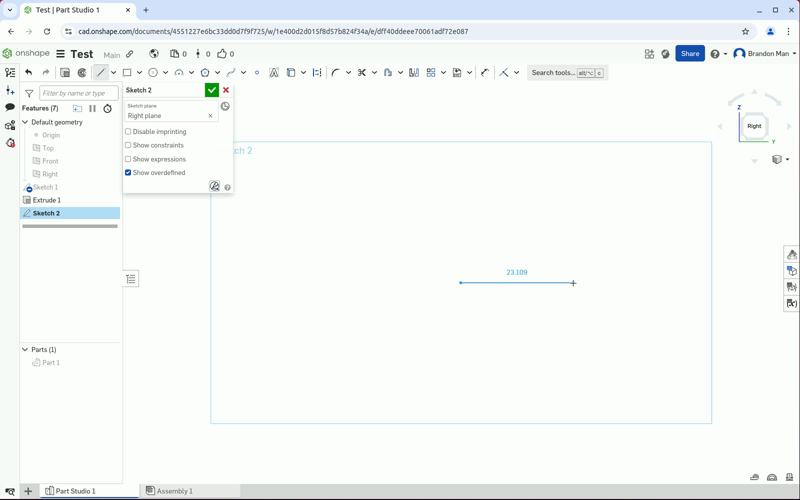
click(573, 282)
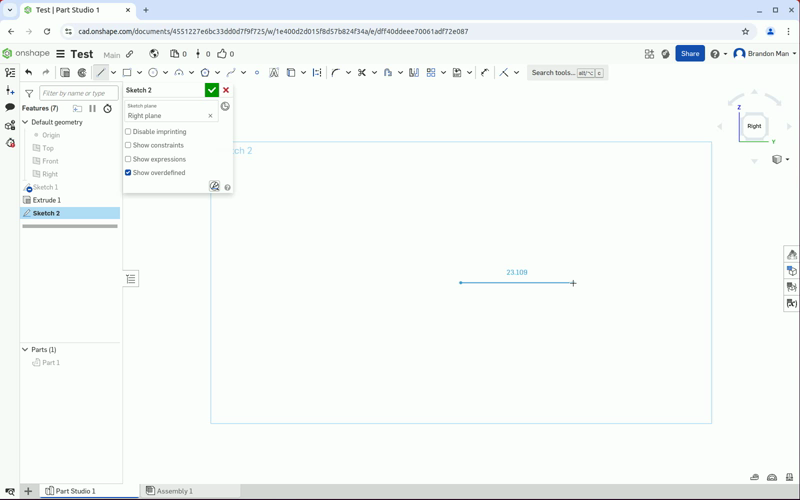
key_up(shift)
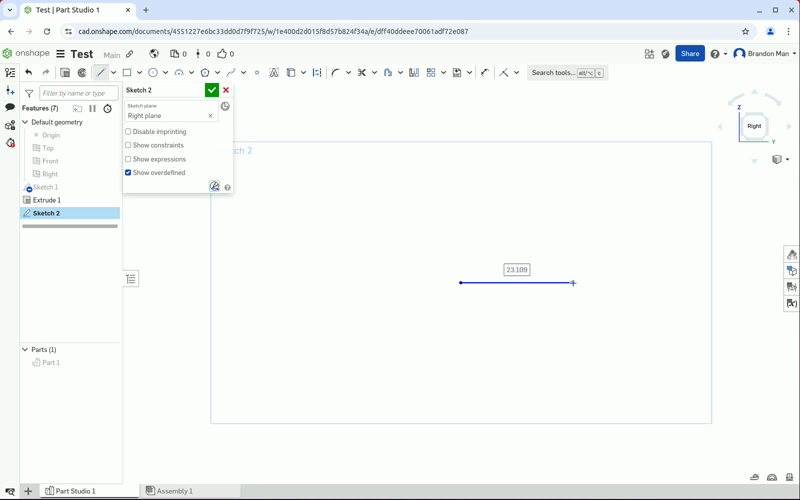
key_down(shift)
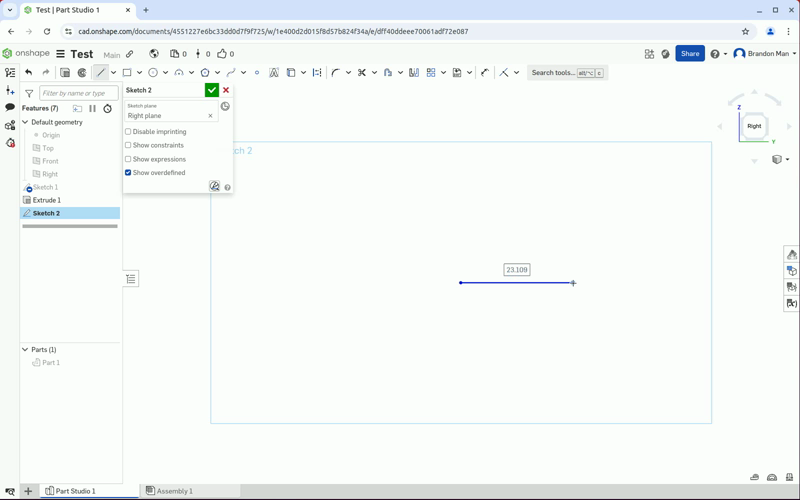
mouse_move(589, 282)
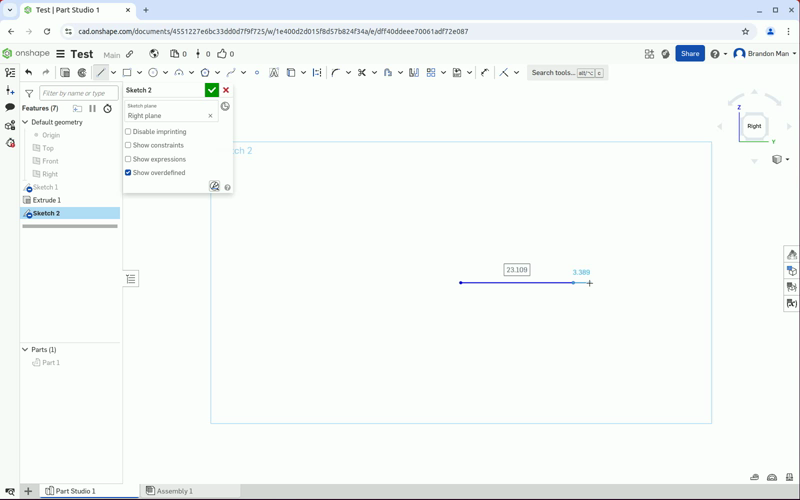
mouse_move(573, 226)
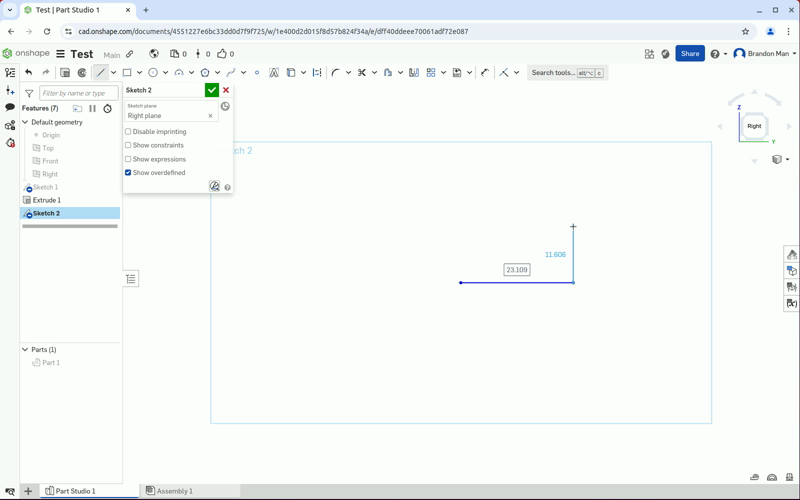
click(573, 226)
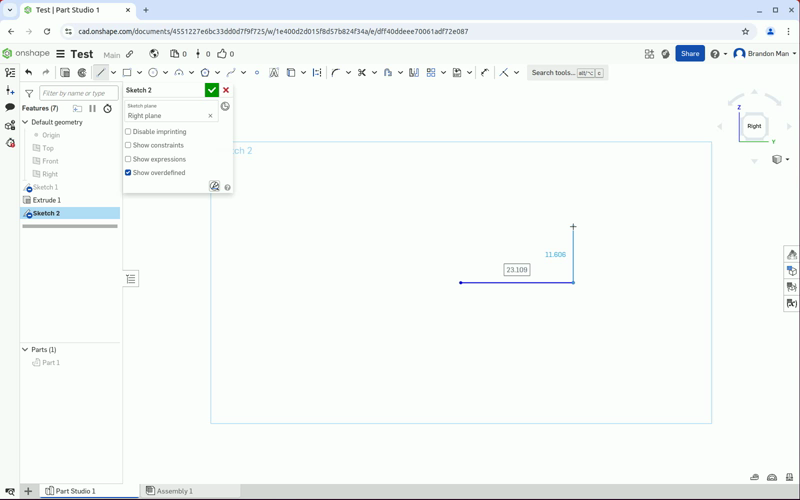
key_up(shift)
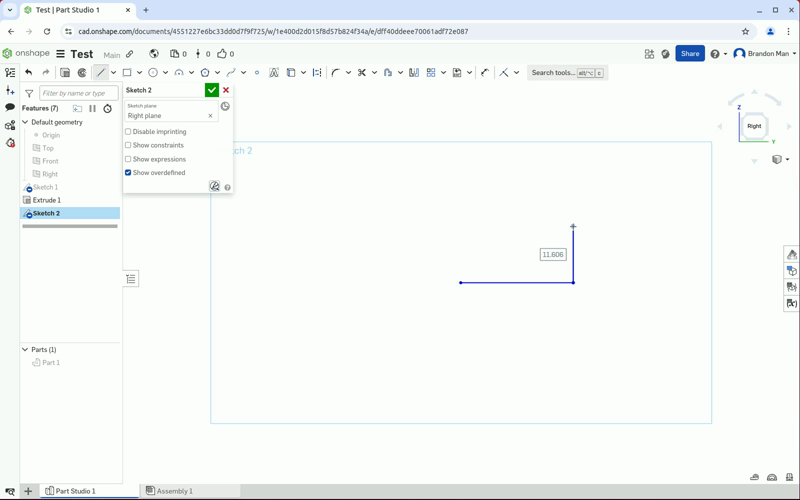
key_down(shift)
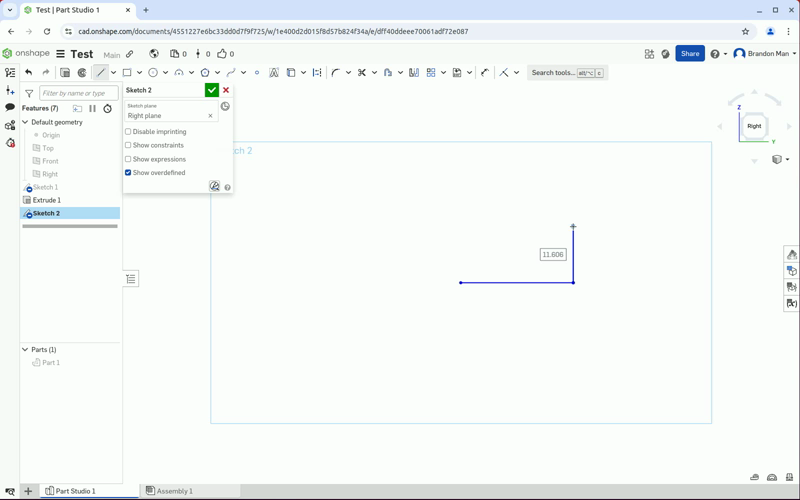
mouse_move(589, 226)
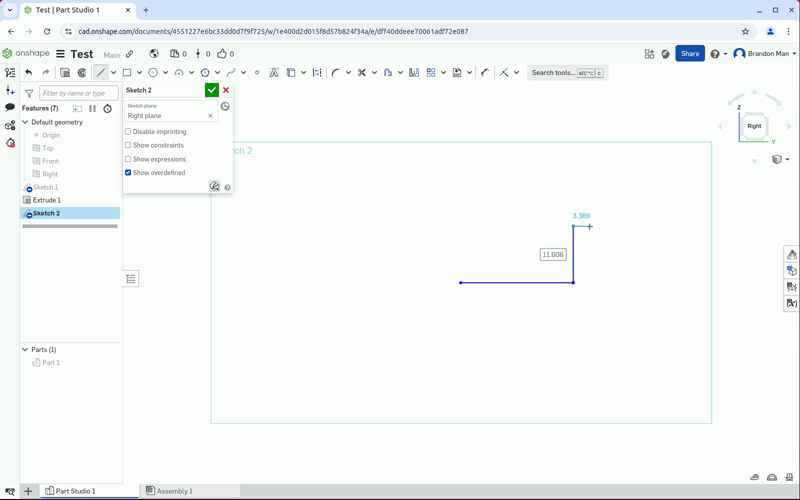
mouse_move(517, 226)
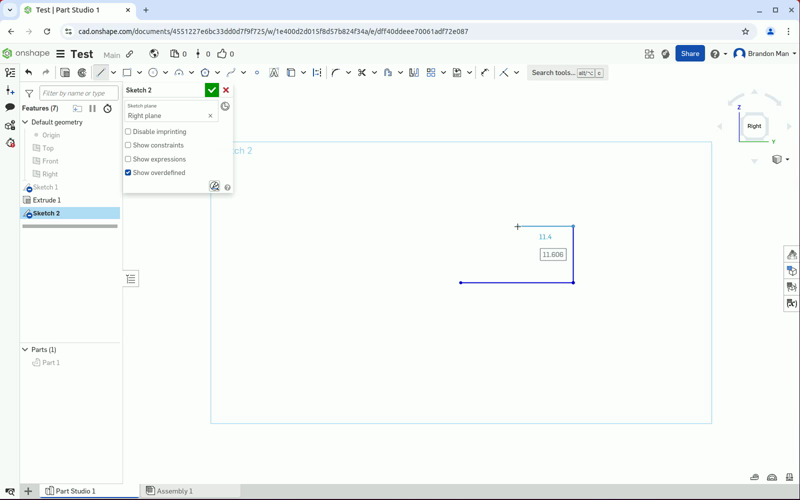
click(517, 226)
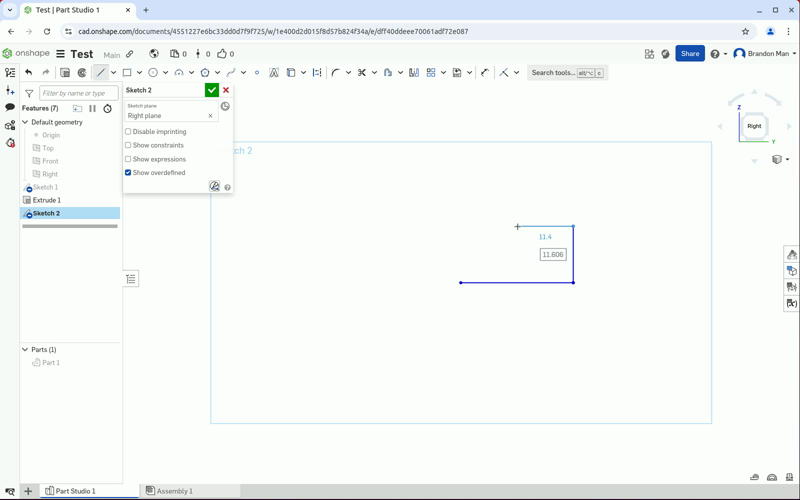
key_up(shift)
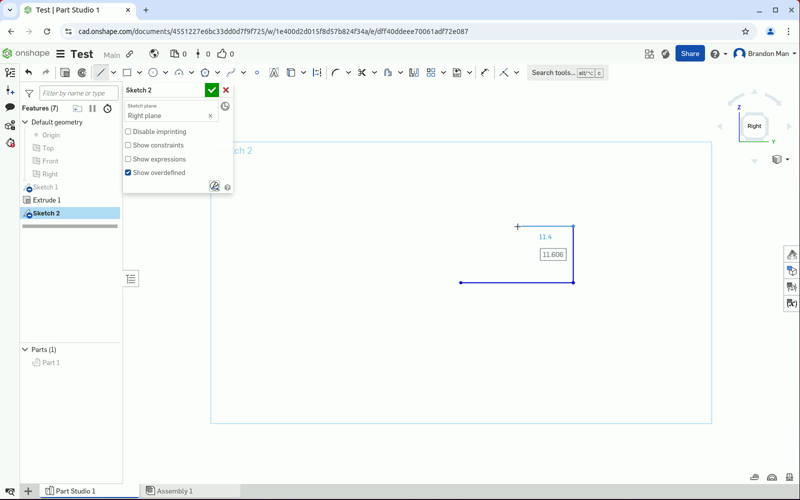
key_down(shift)
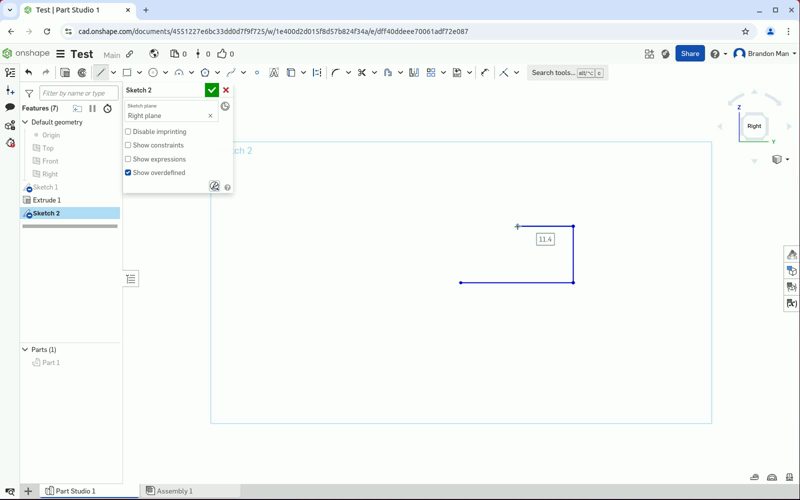
mouse_move(460, 282)
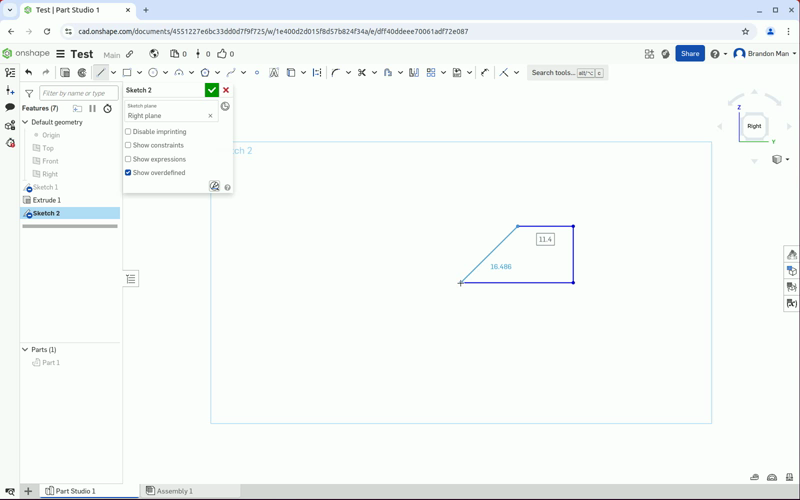
key_up(shift)
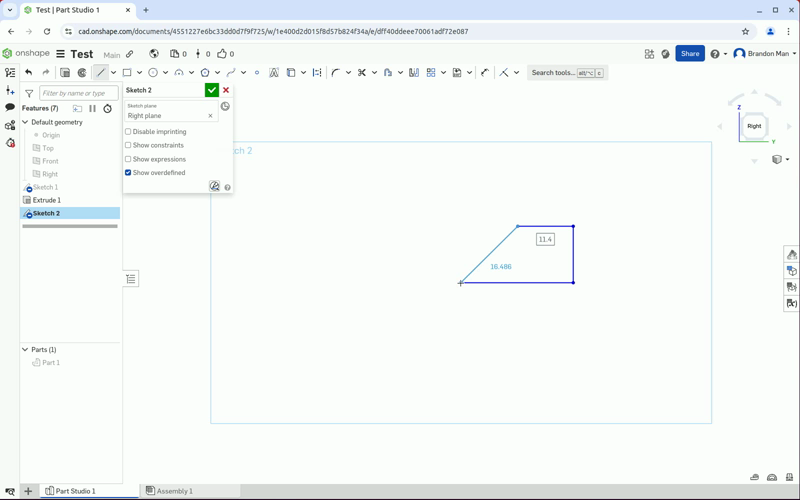
click(460, 282)
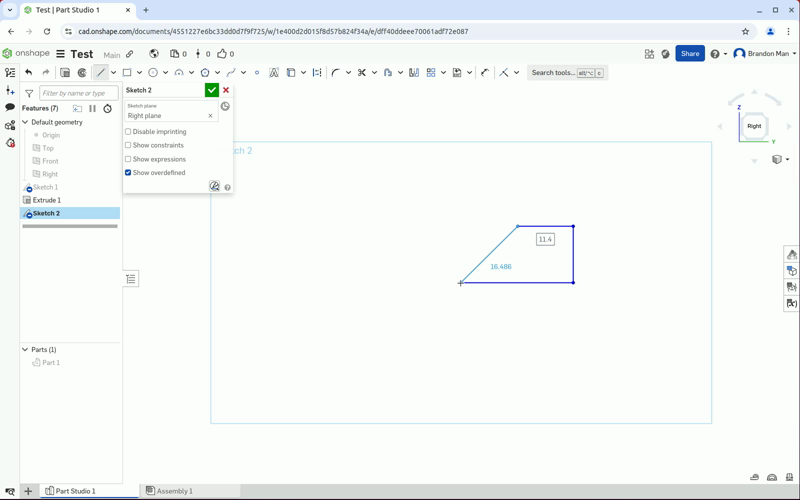
key(esc)
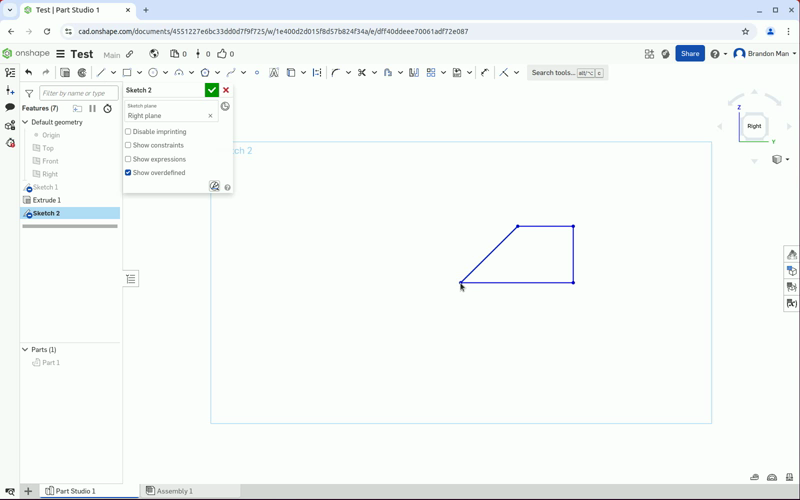
mouse_move(553, 250)
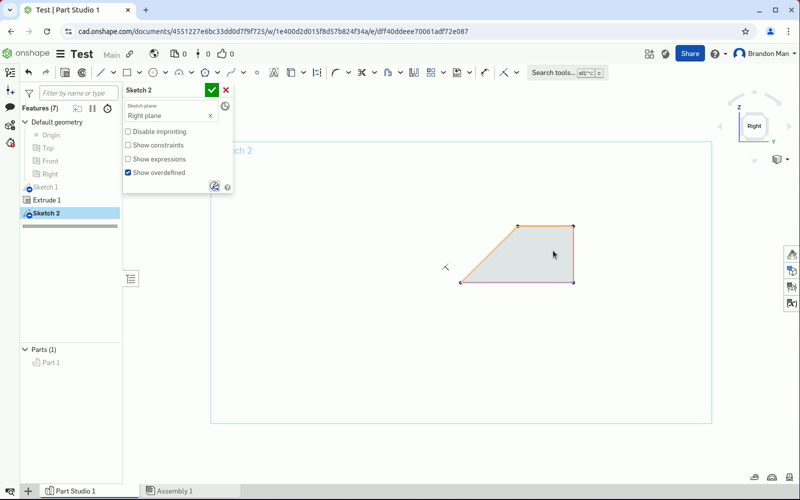
click(553, 250)
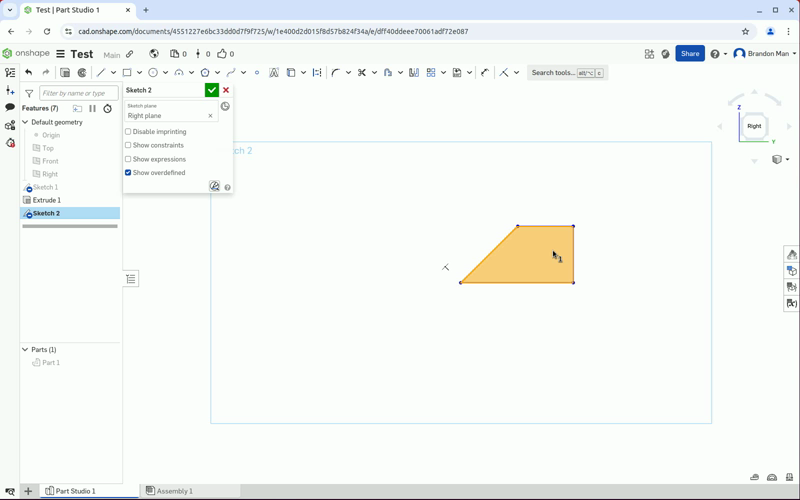
mouse_move(73, 352)
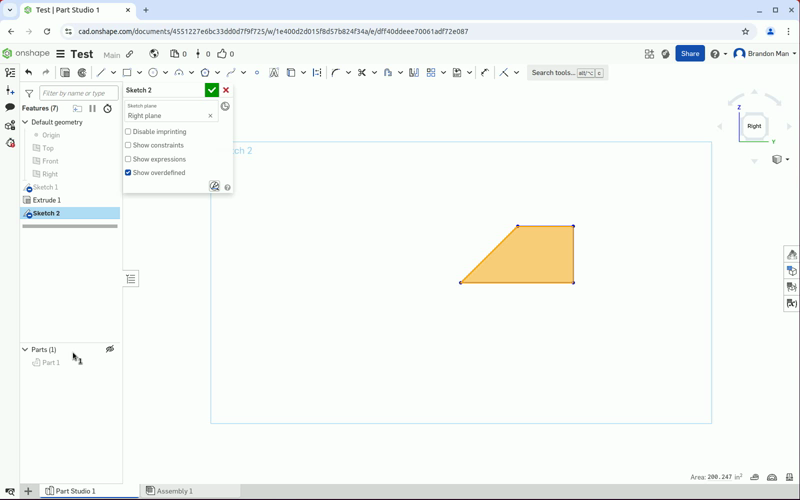
key(shift+y)
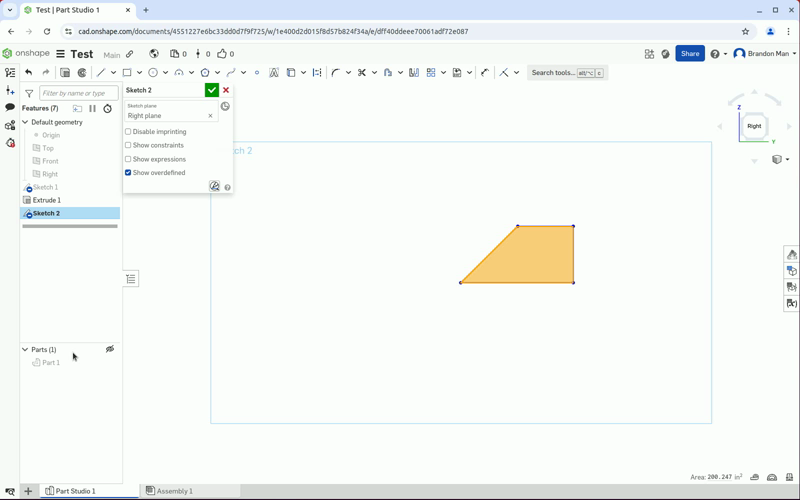
key(shift+e)
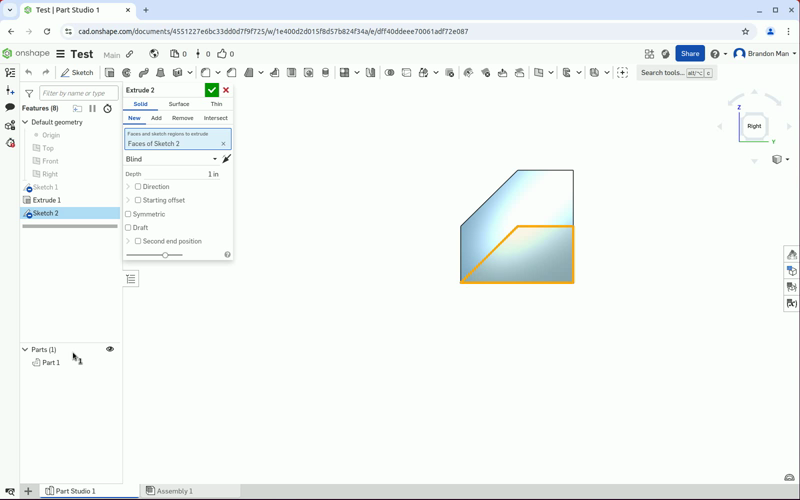
mouse_move(143, 106)
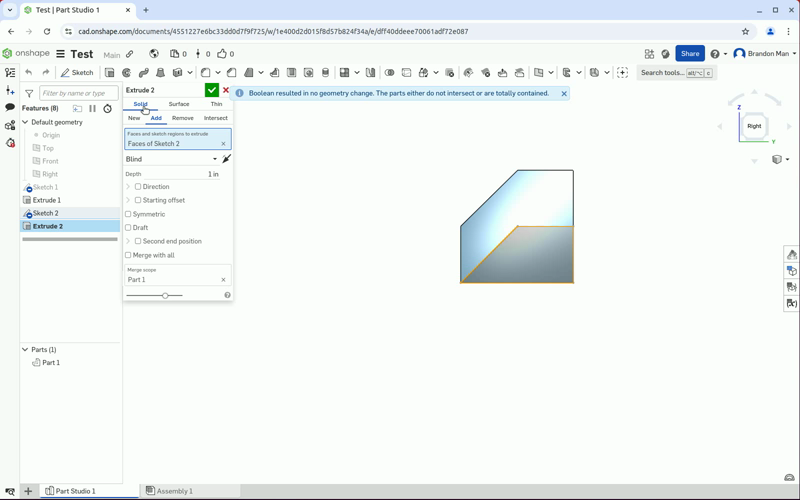
click(143, 106)
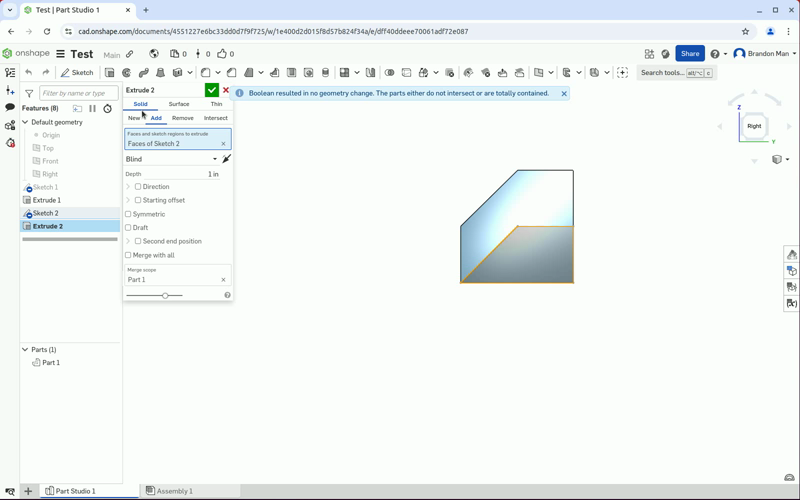
mouse_move(137, 120)
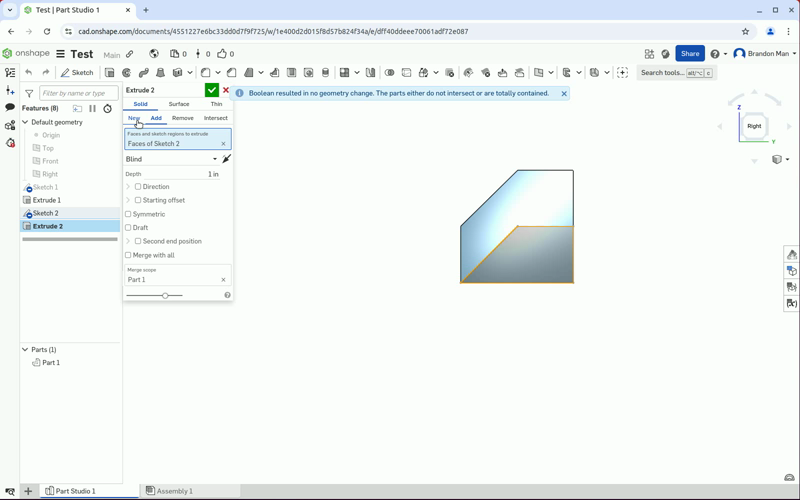
click(137, 120)
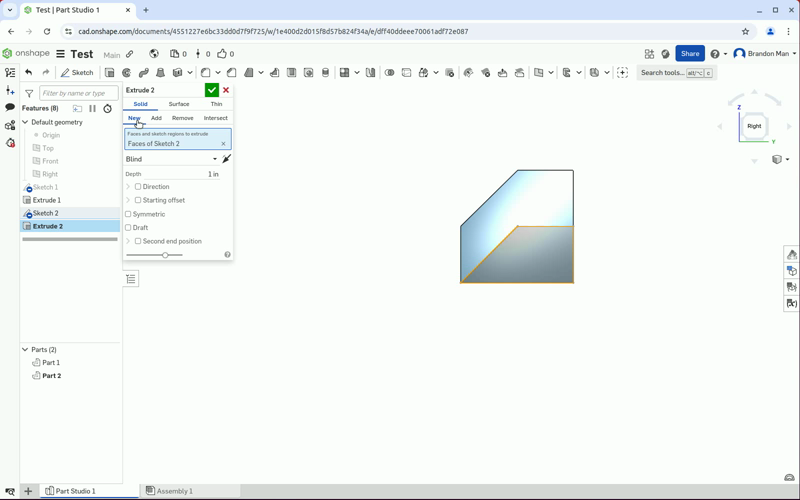
key(tab, 4)
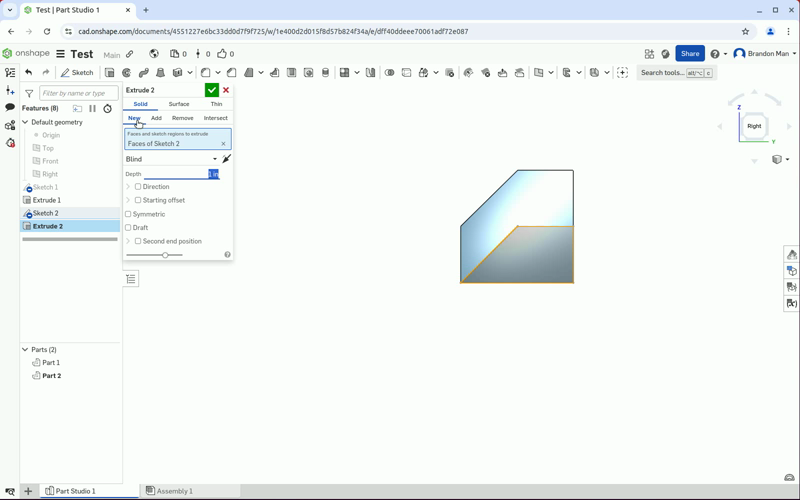
text(-23.108)
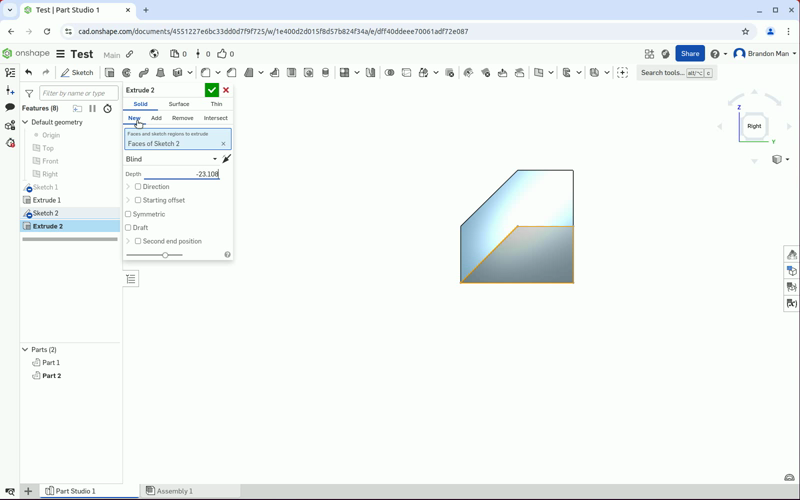
key(enter)
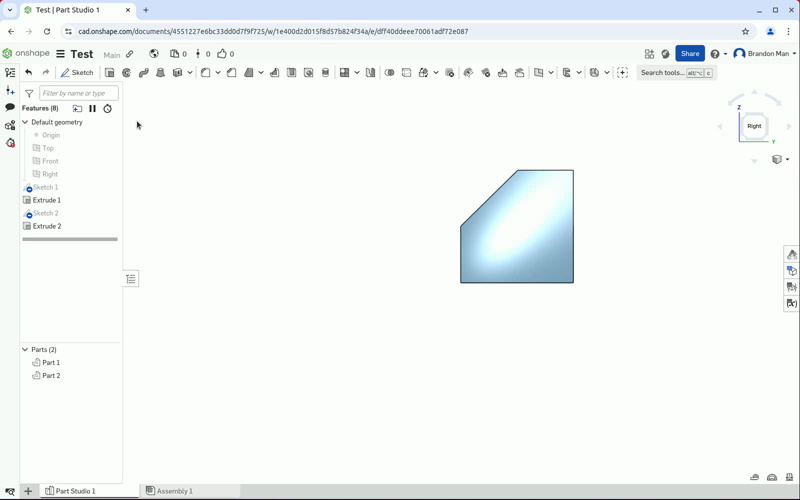
key(shift+h)
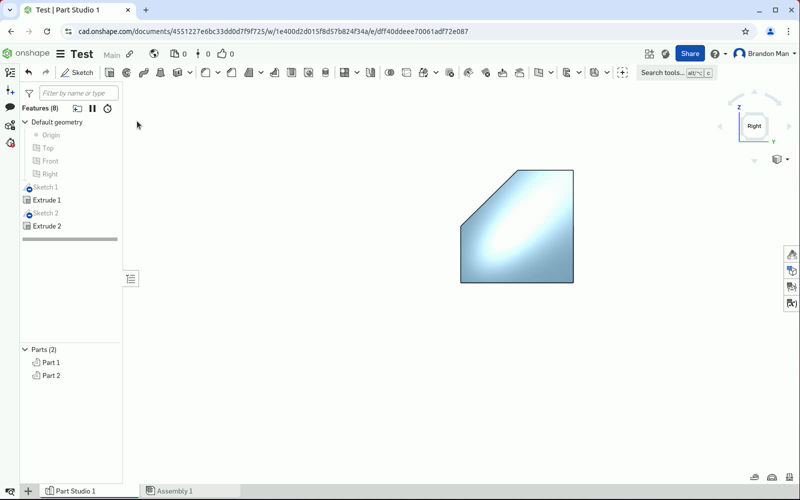
key(shift+h)
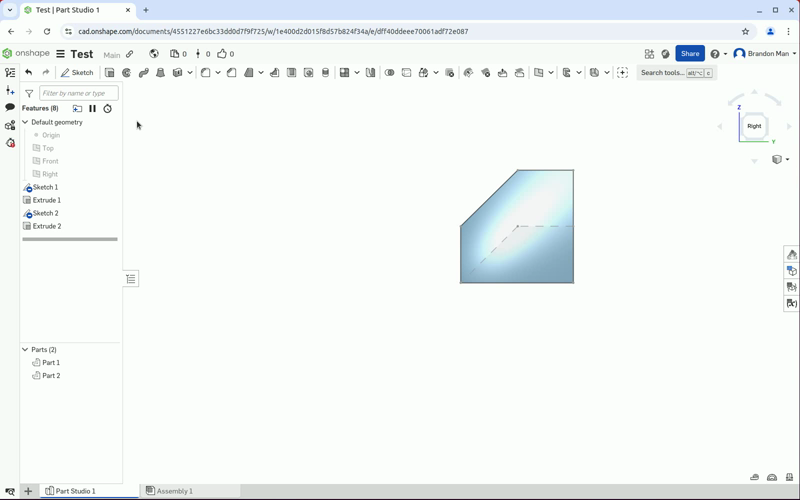
key(shift+7)
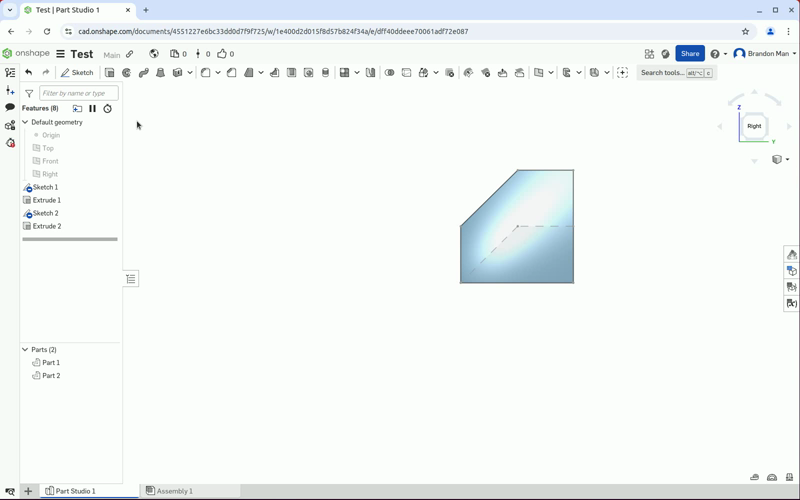
key(right, 2)
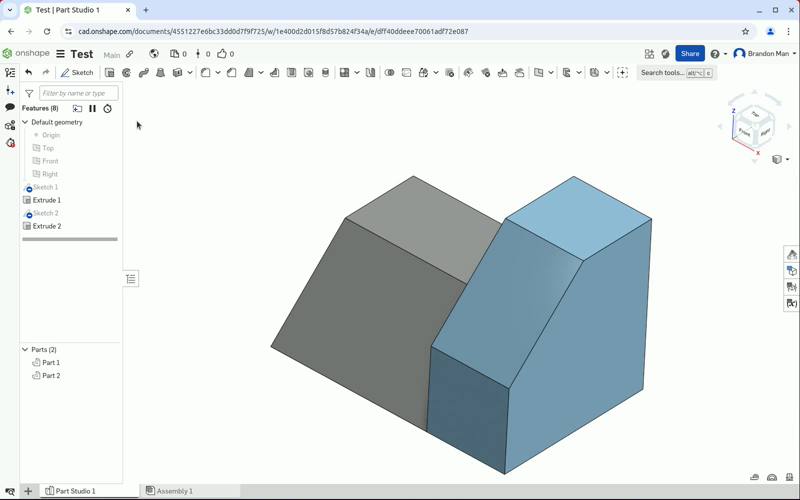
key(down, 2)
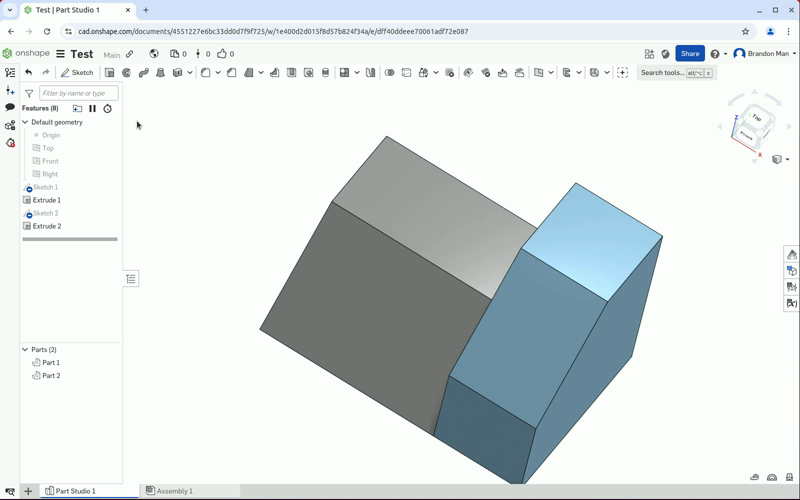
key(up, 2)
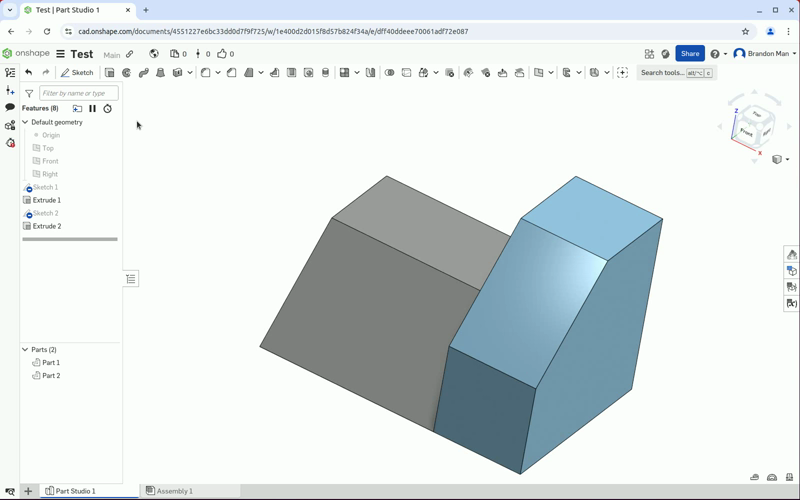
key(left, 2)
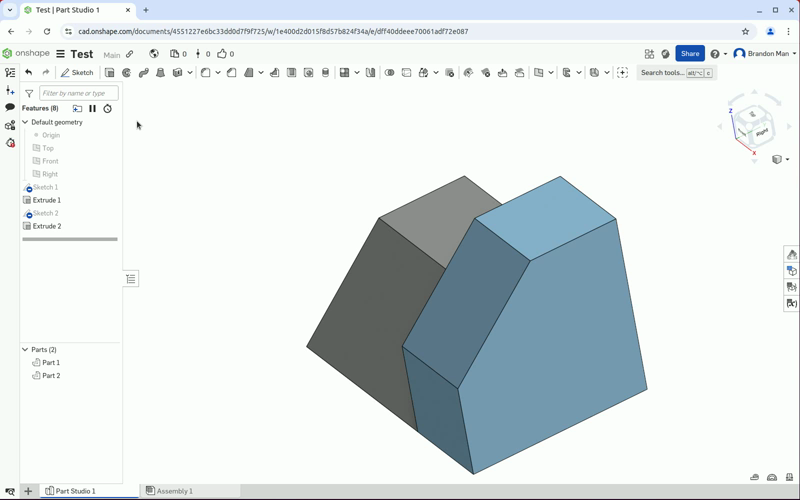
mouse_move(73, 189)
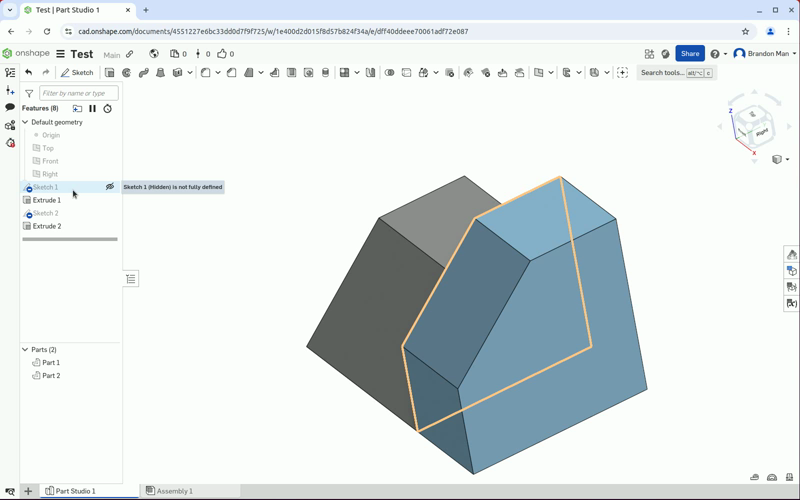
click(73, 189)